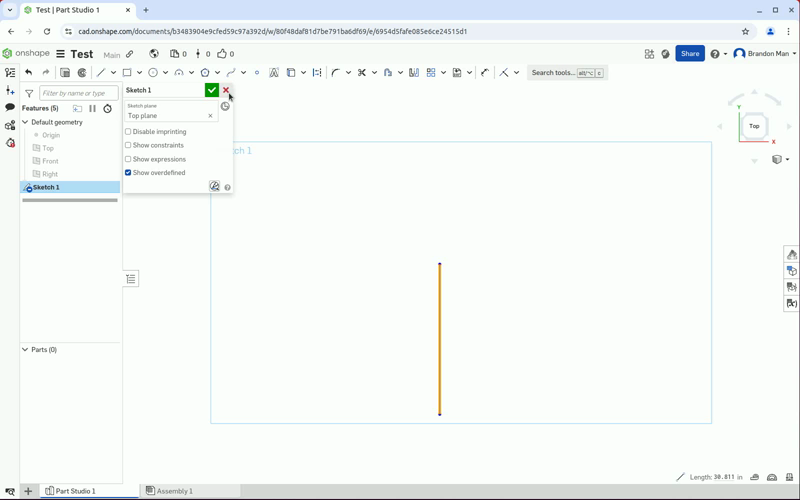
key(shift+h)
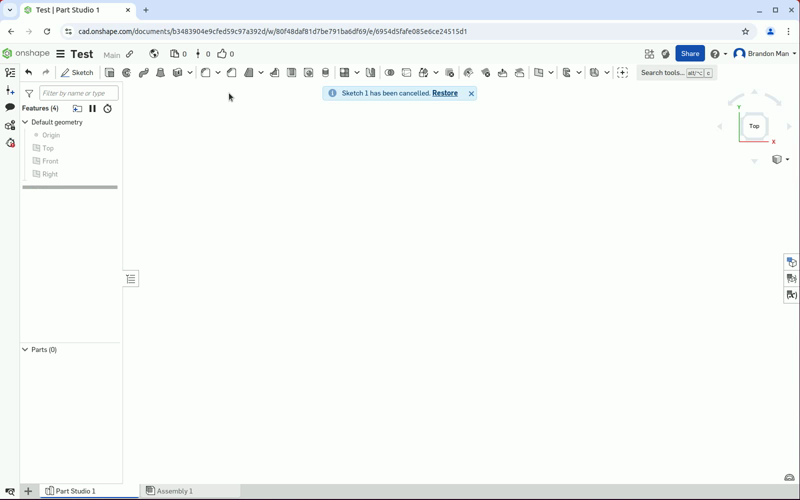
mouse_move(73, 352)
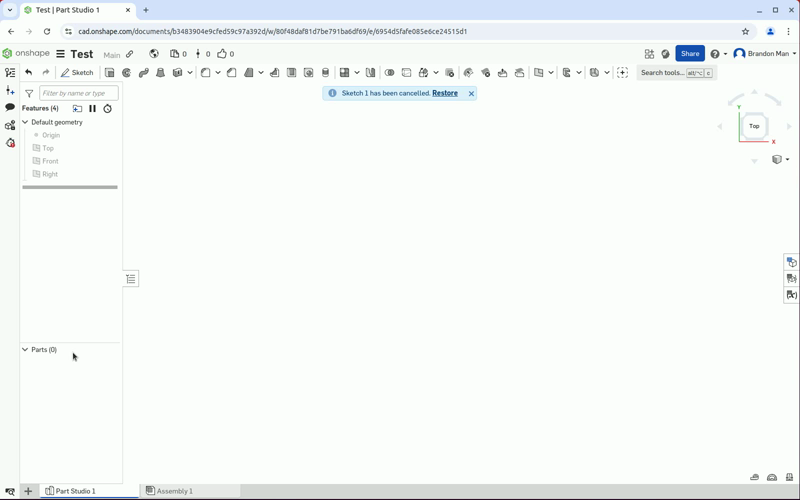
key(y)
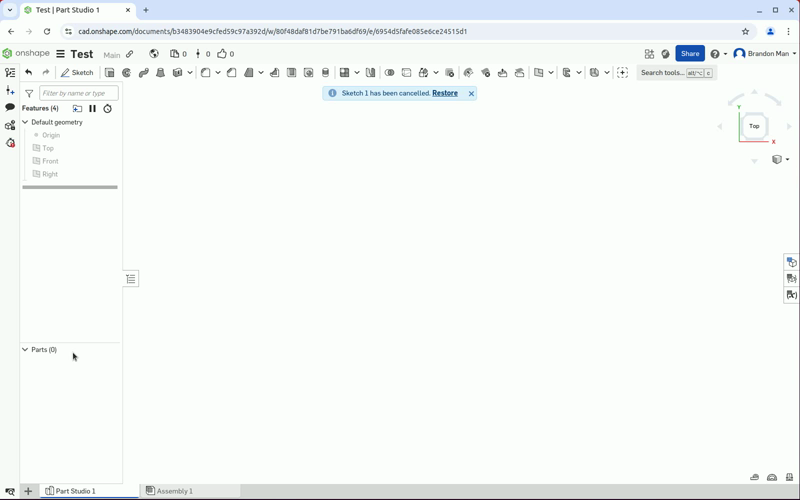
key(shift+p)
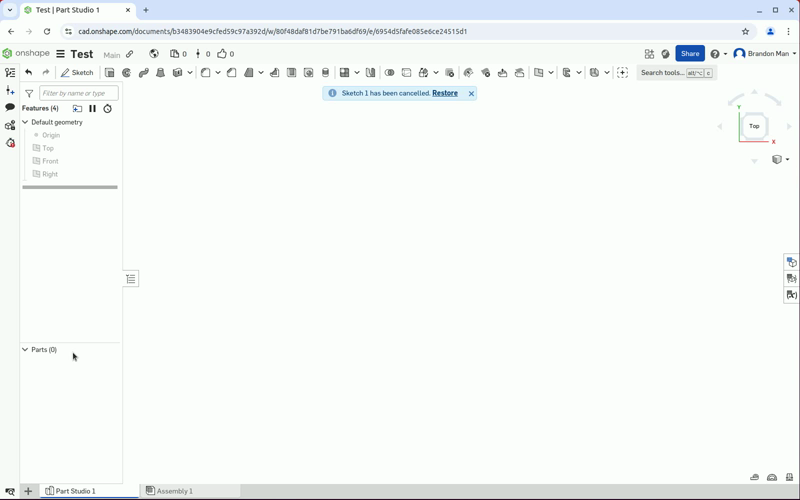
key(space)
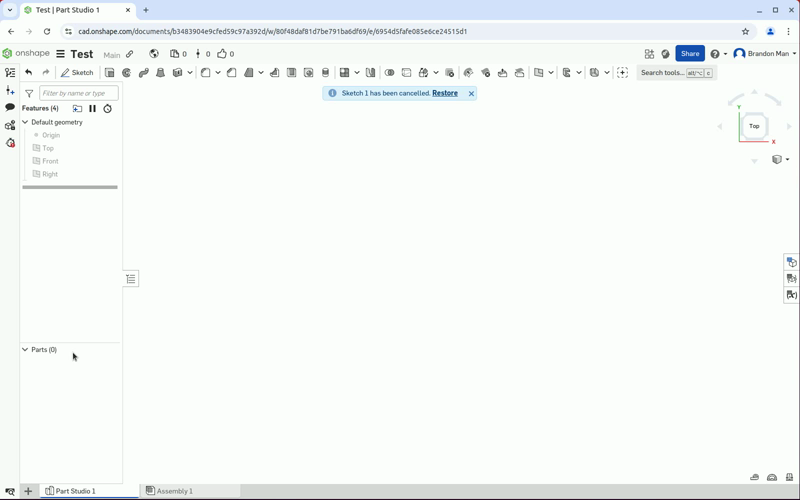
key_down(shift)
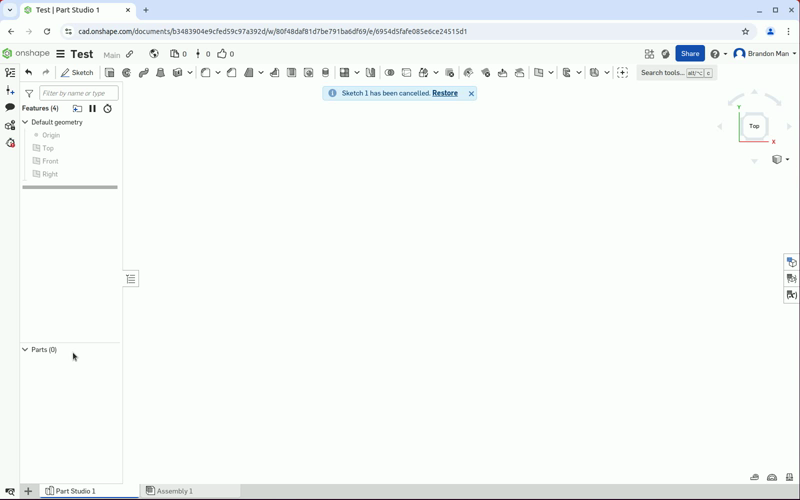
key(up)
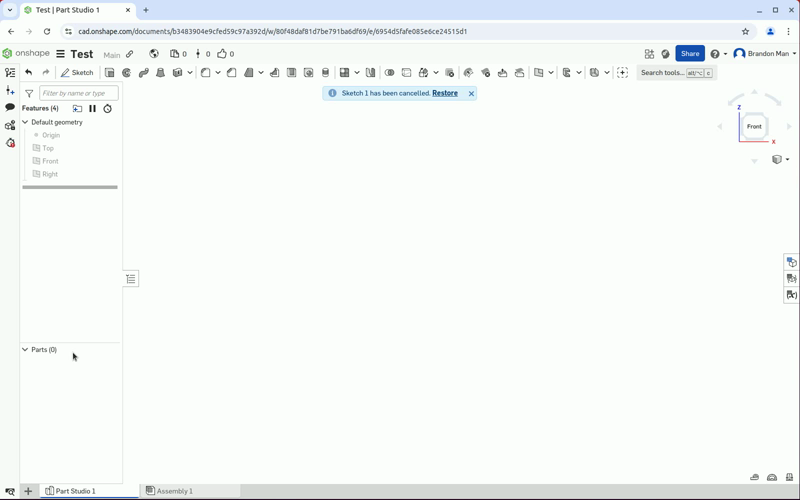
key_up(shift)
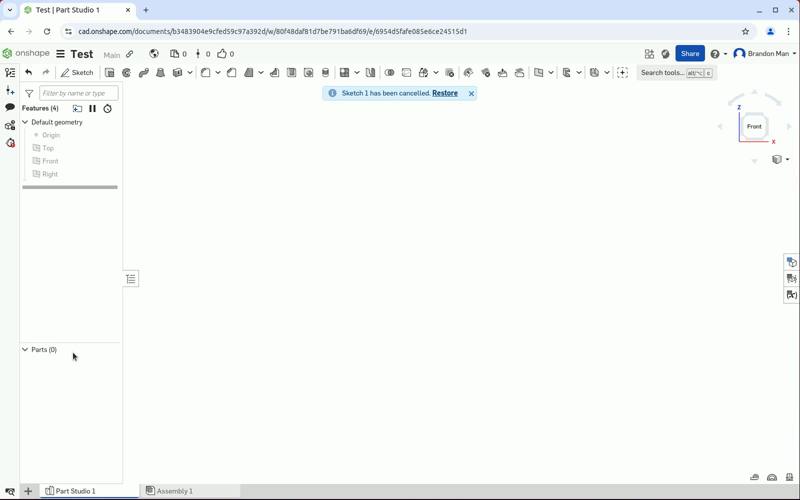
key(space)
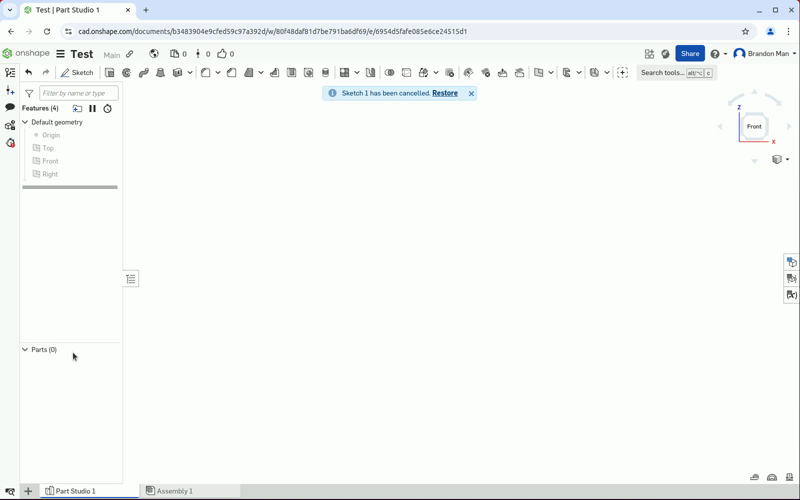
key_down(shift)
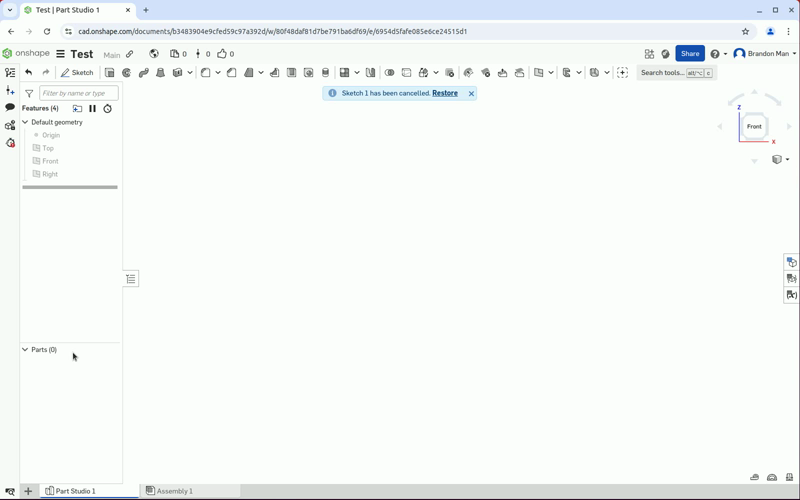
key(left)
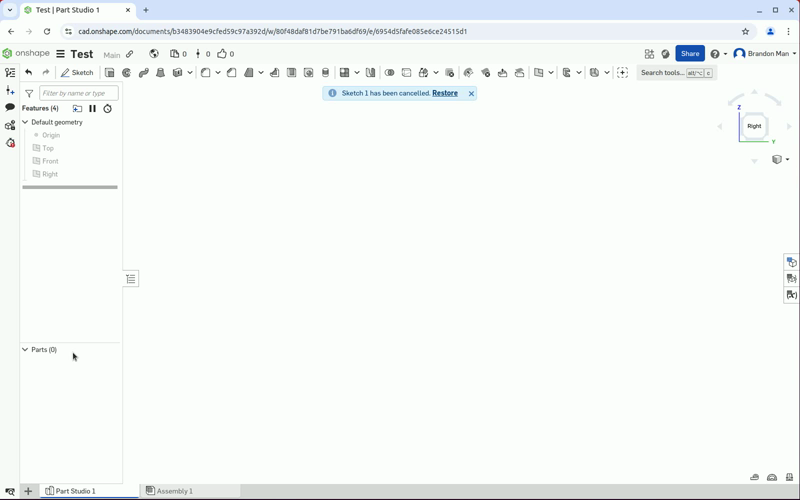
key_up(shift)
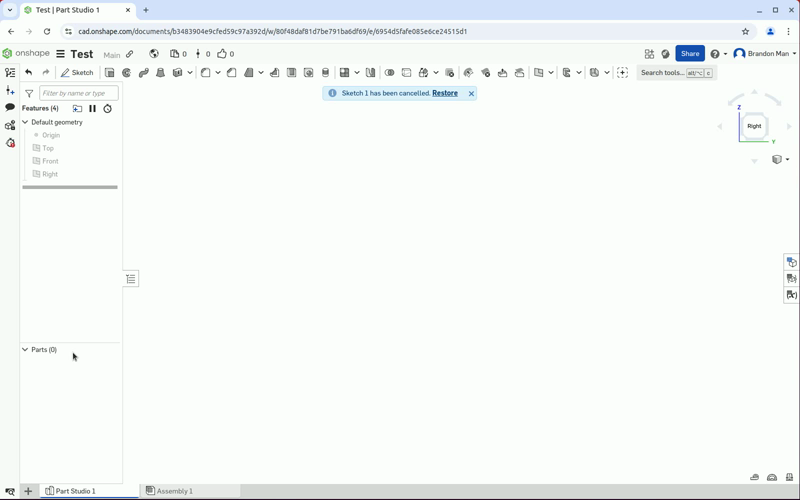
mouse_move(73, 352)
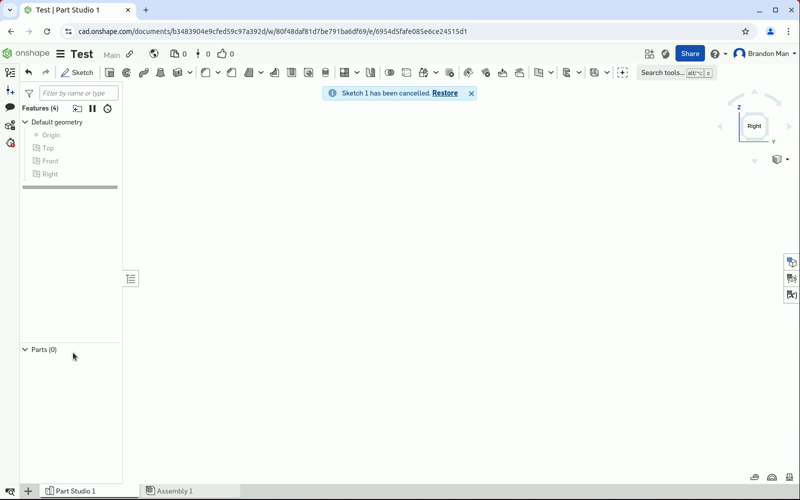
key(shift+y)
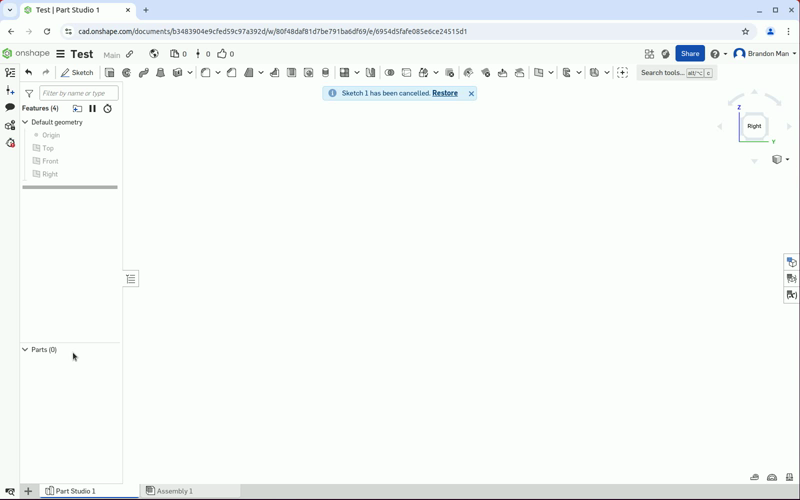
key(shift+s)
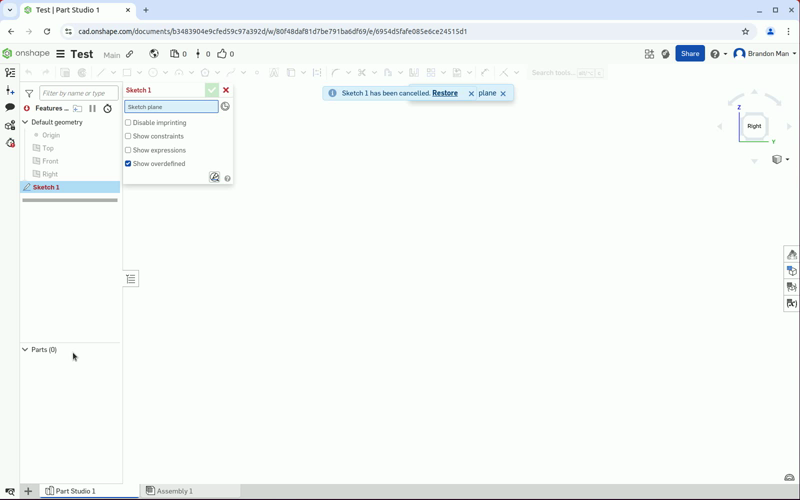
mouse_move(73, 176)
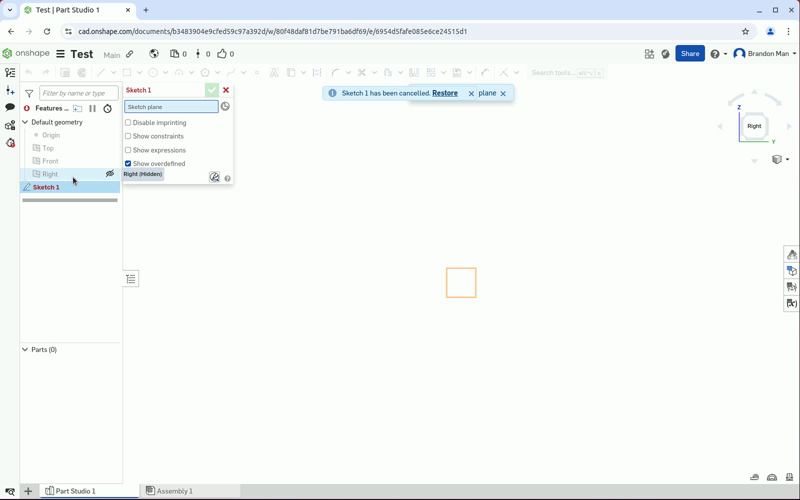
click(73, 176)
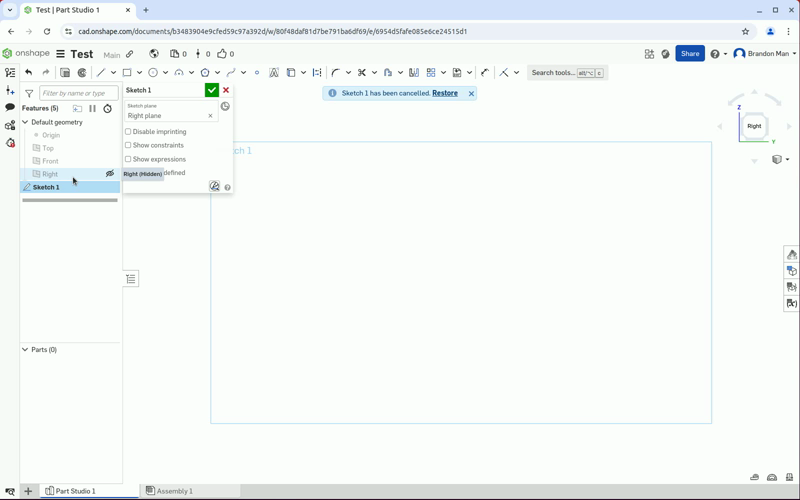
mouse_move(73, 352)
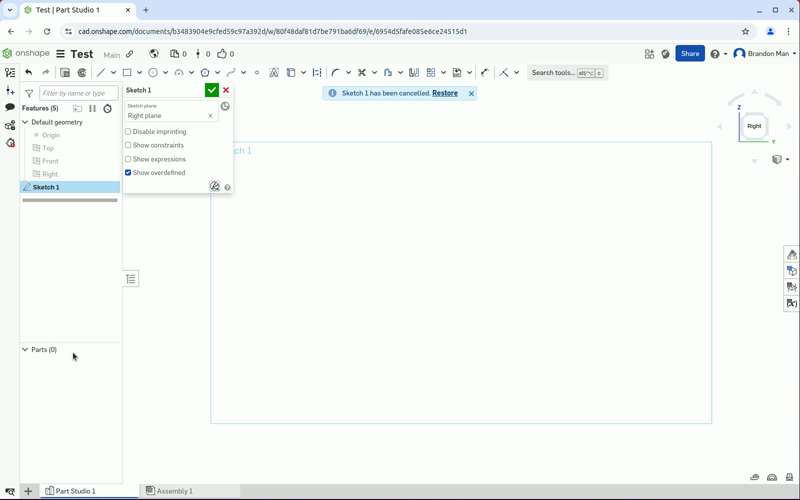
key(y)
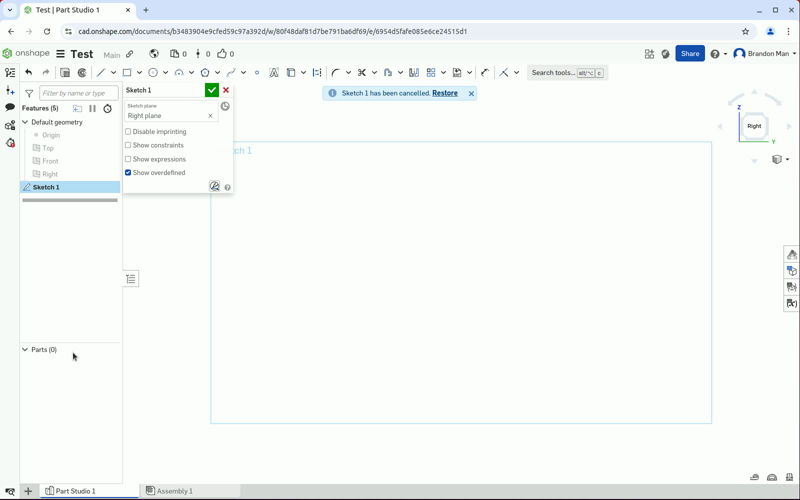
key(c)
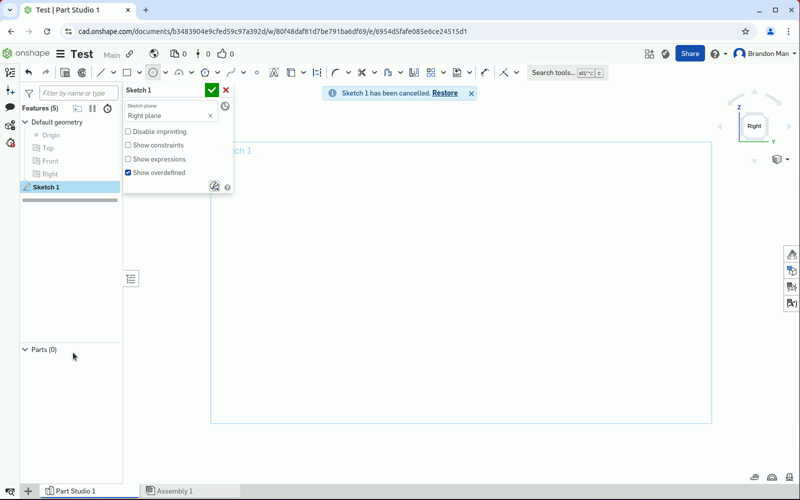
key_down(shift)
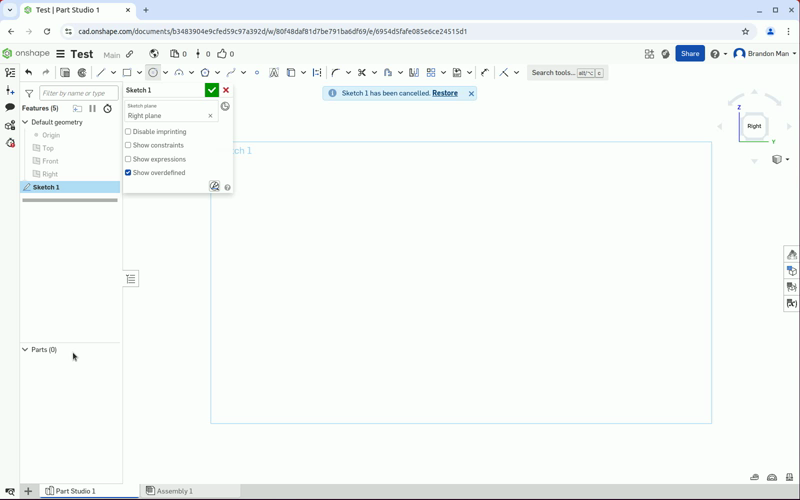
mouse_move(453, 279)
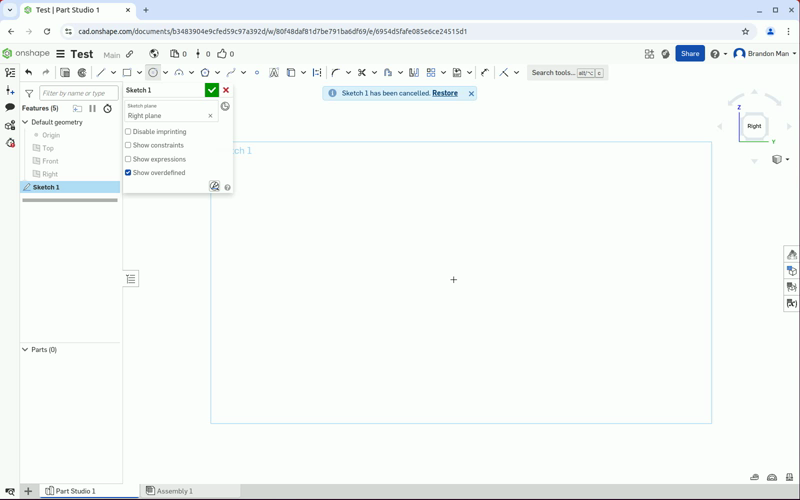
click(453, 279)
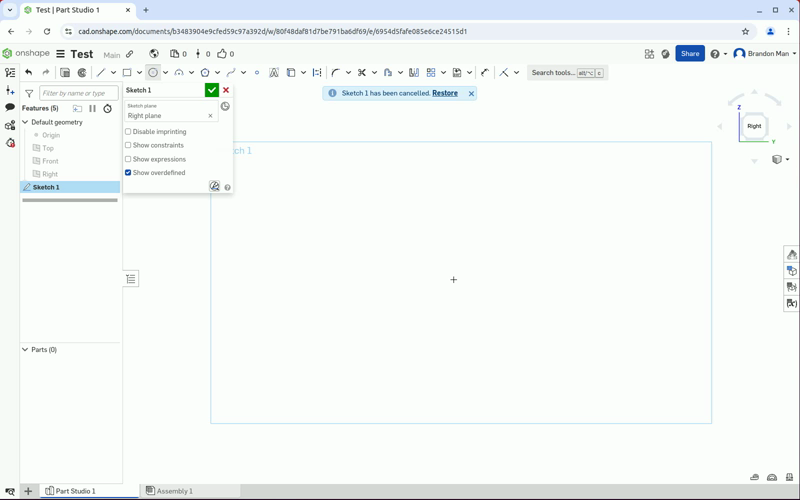
key_up(shift)
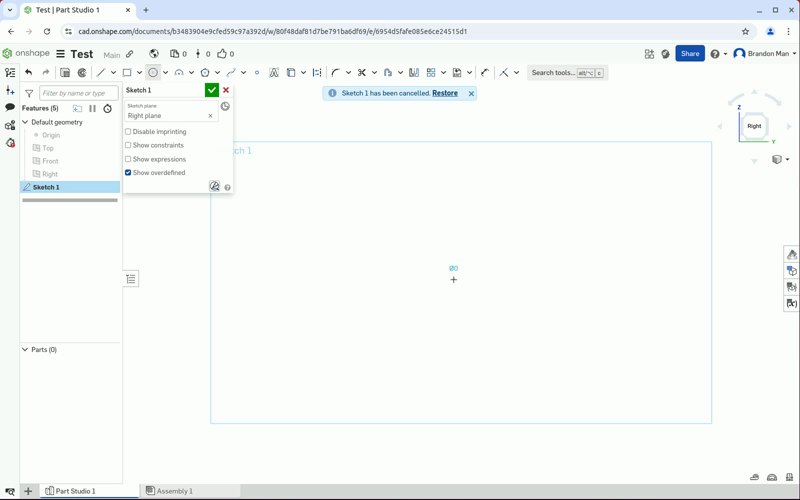
mouse_move(459, 279)
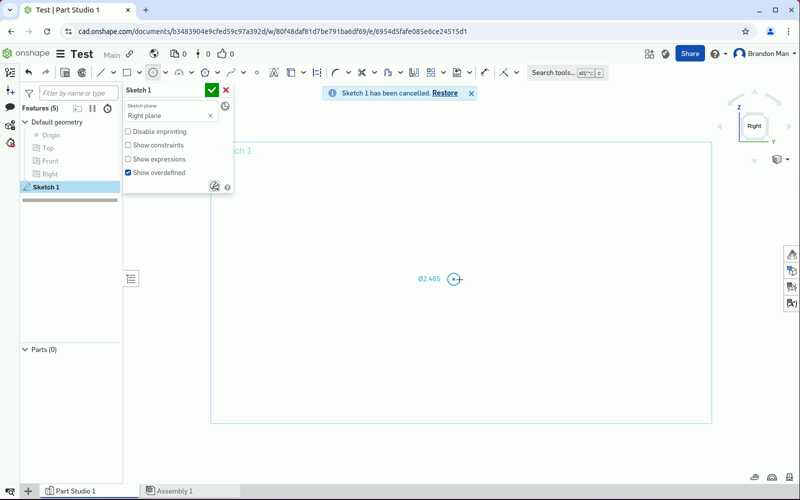
click(459, 279)
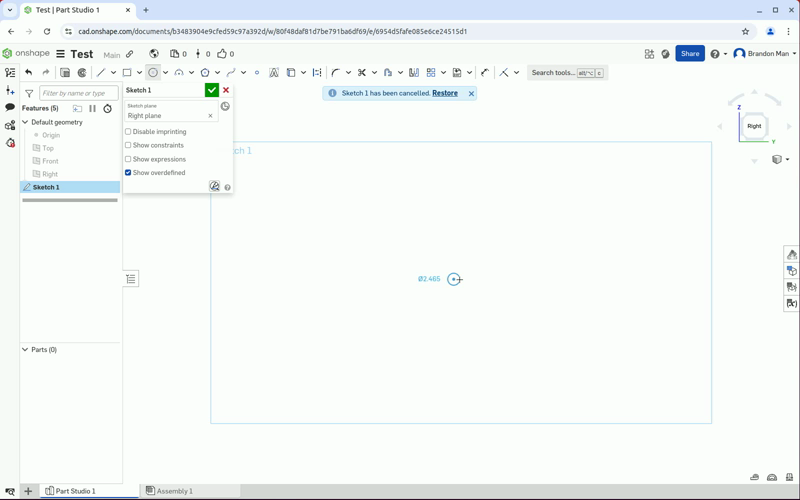
key(esc)
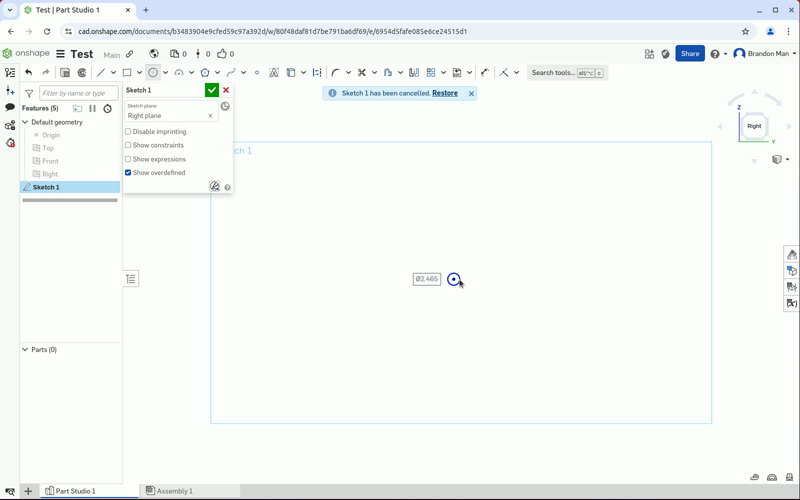
mouse_move(457, 282)
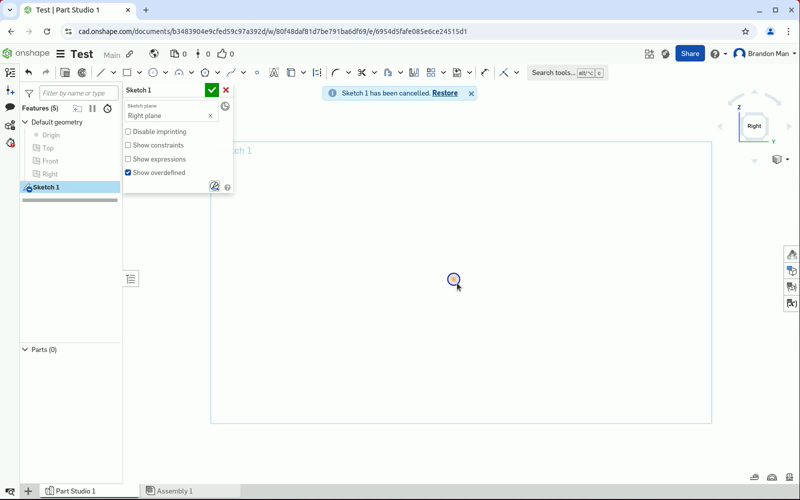
scroll(6)
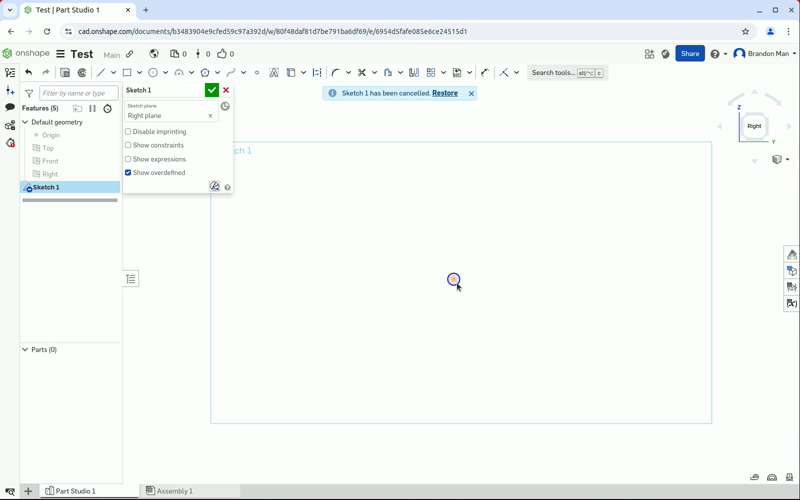
scroll(6)
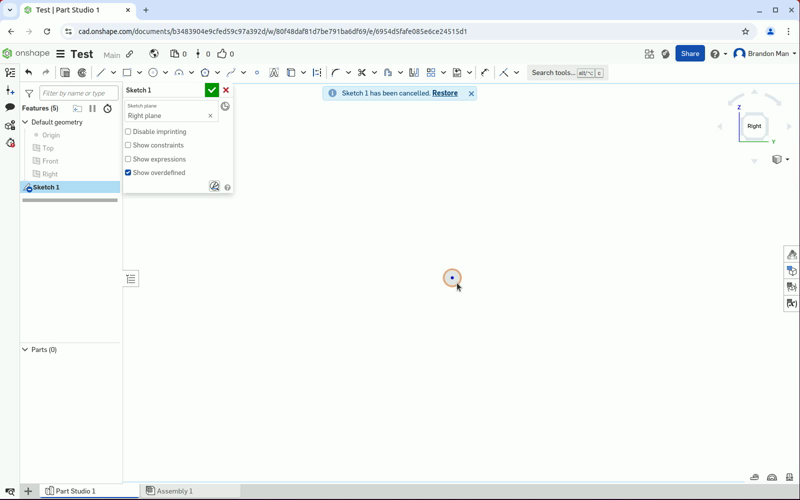
scroll(6)
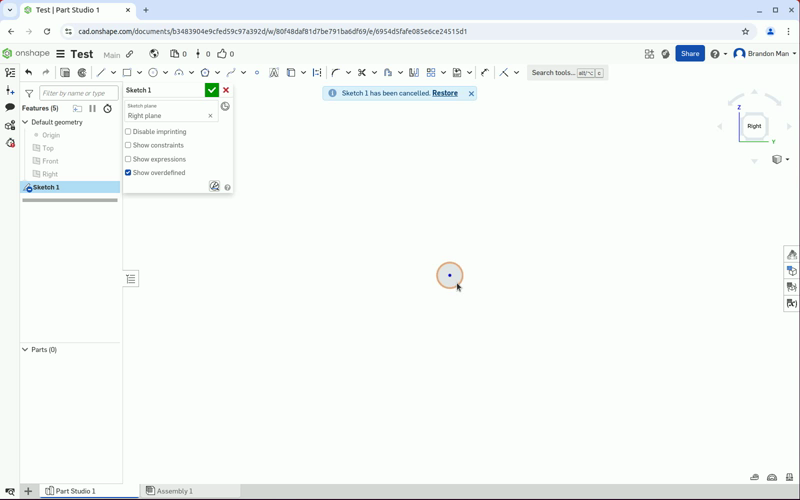
scroll(6)
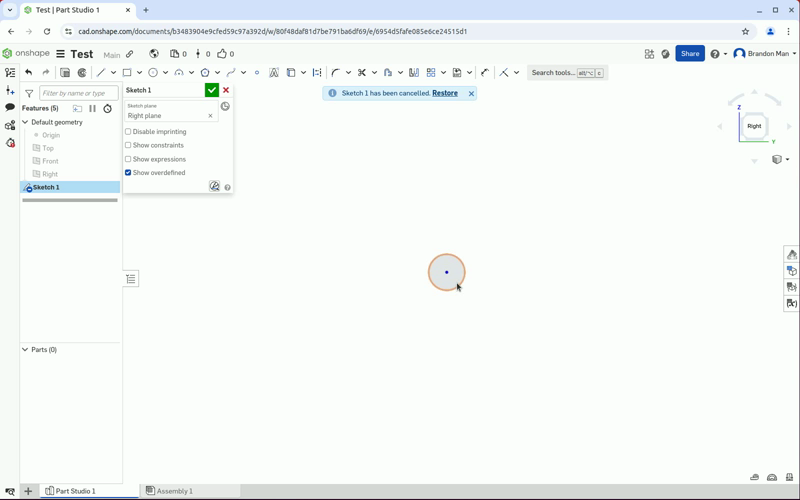
scroll(6)
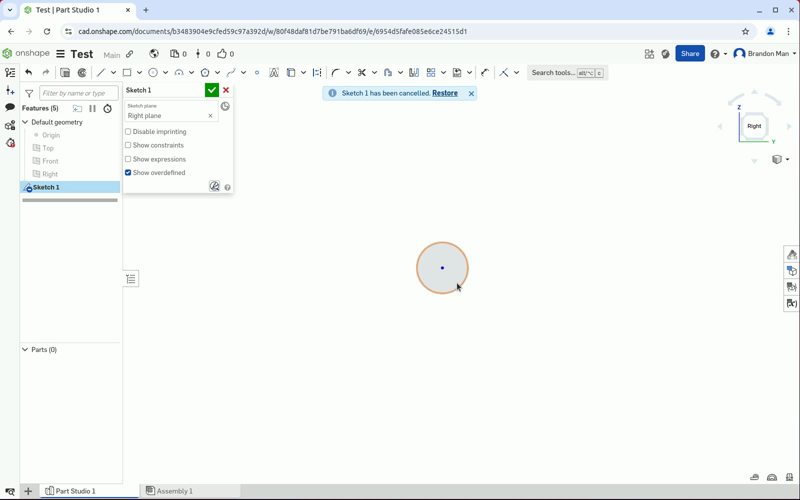
scroll(6)
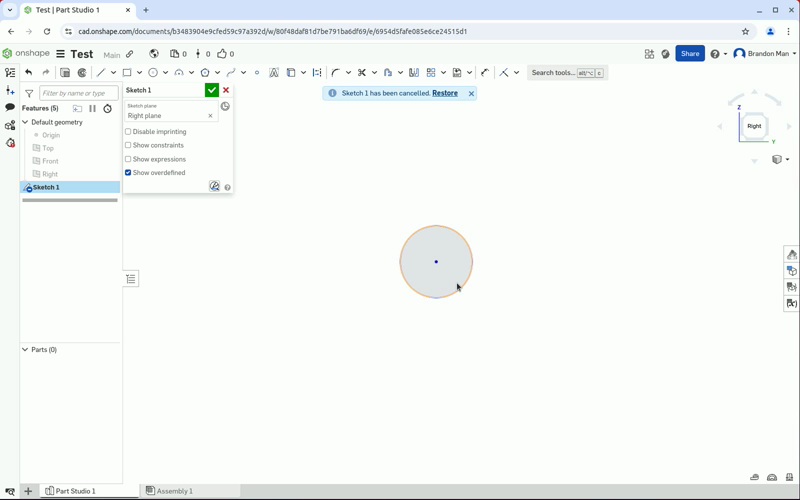
scroll(6)
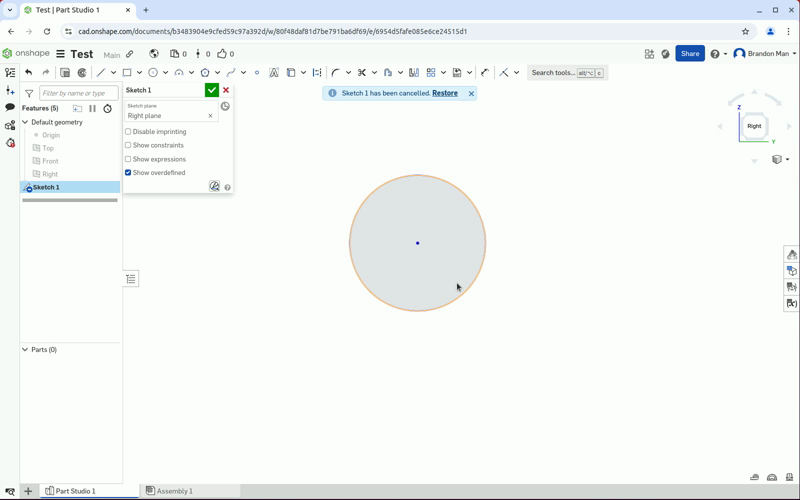
click(457, 282)
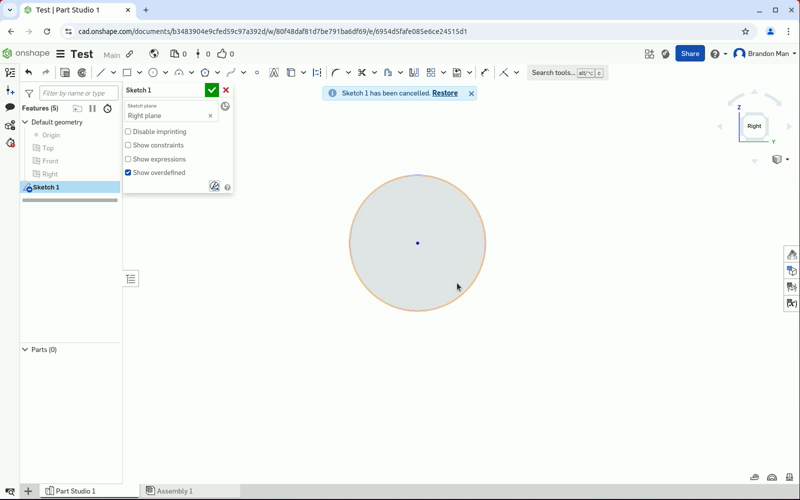
scroll(-6)
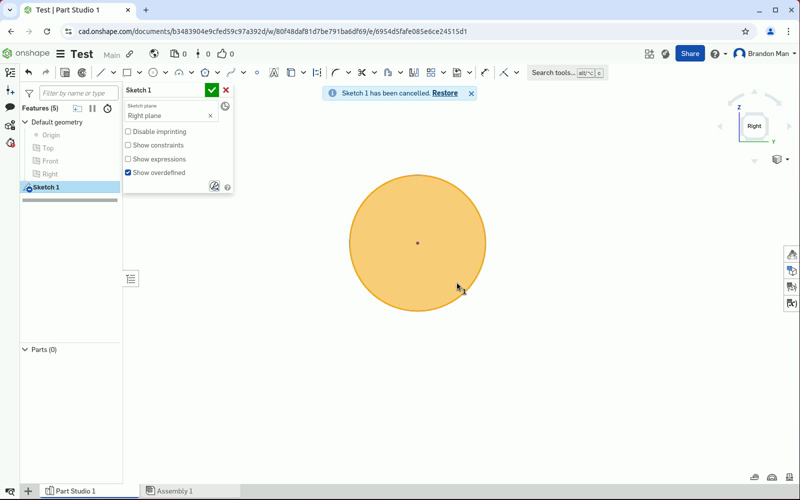
scroll(-6)
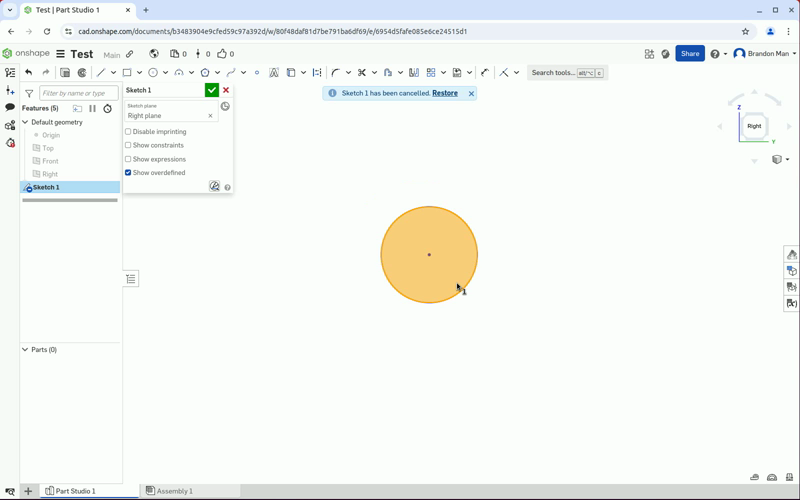
scroll(-6)
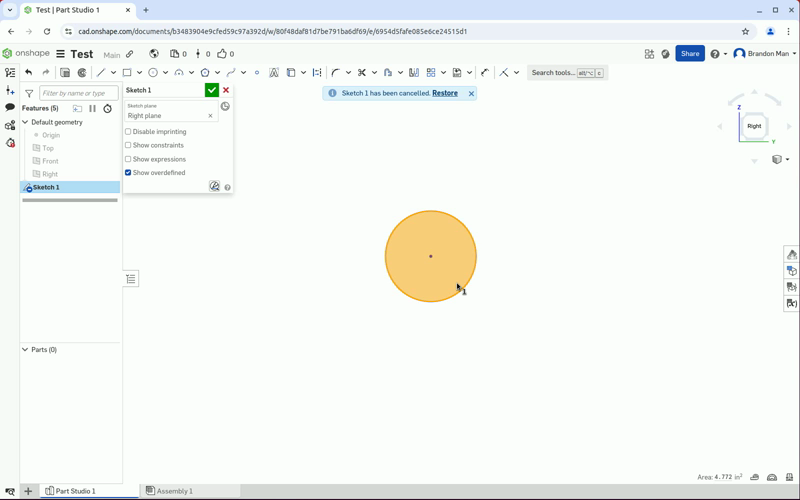
scroll(-6)
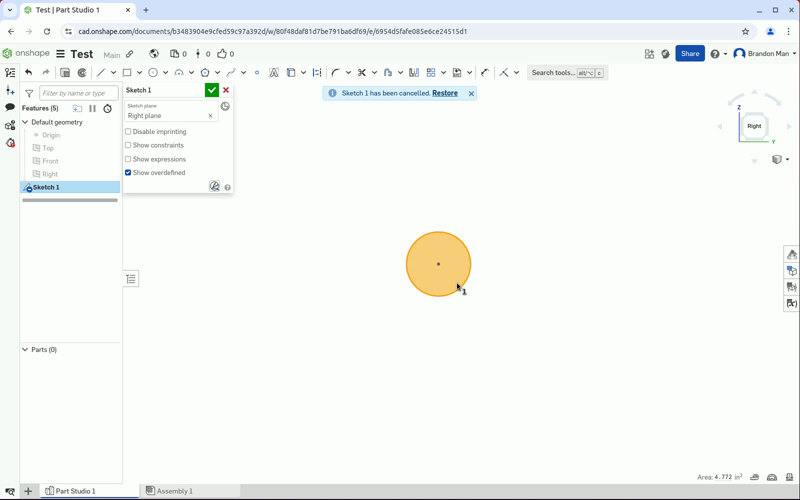
scroll(-6)
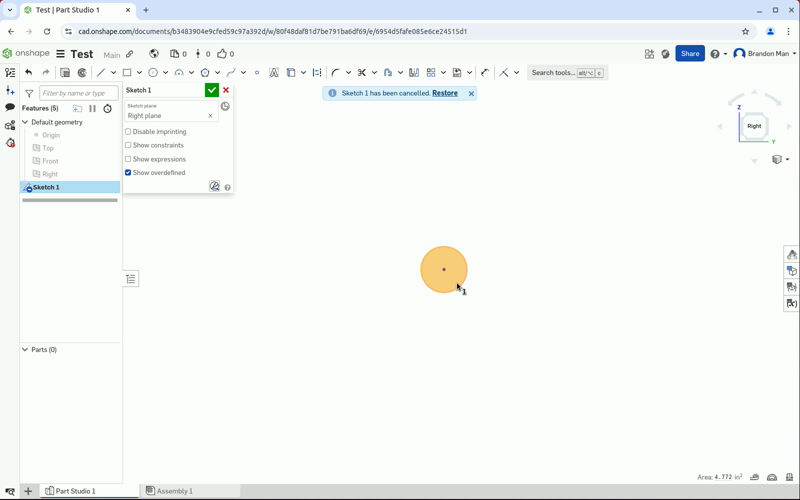
scroll(-6)
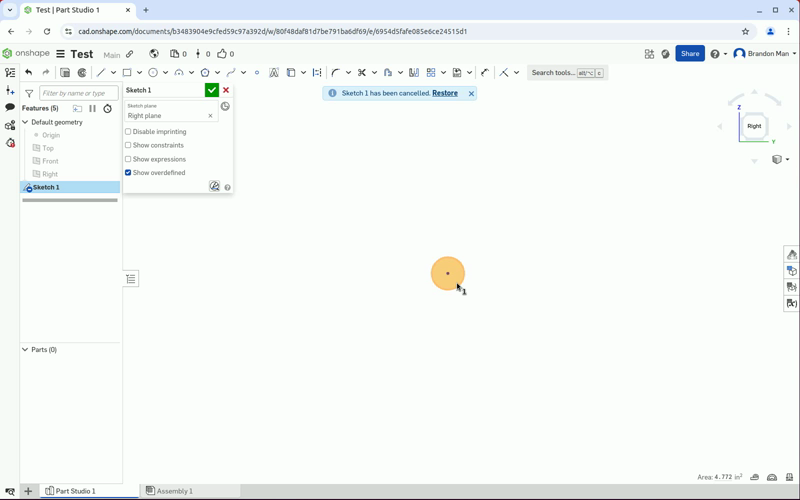
scroll(-6)
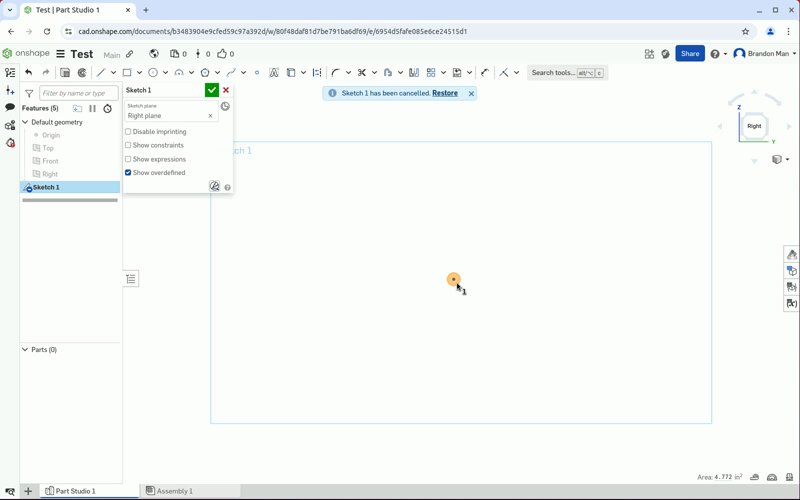
mouse_move(73, 352)
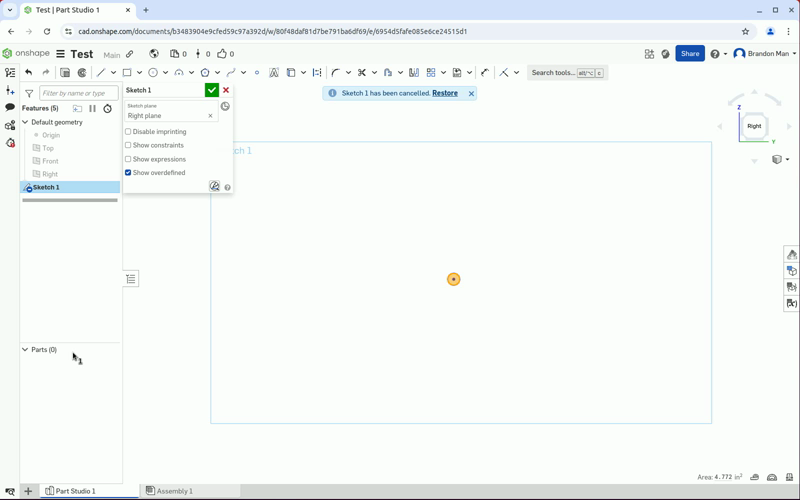
key(shift+y)
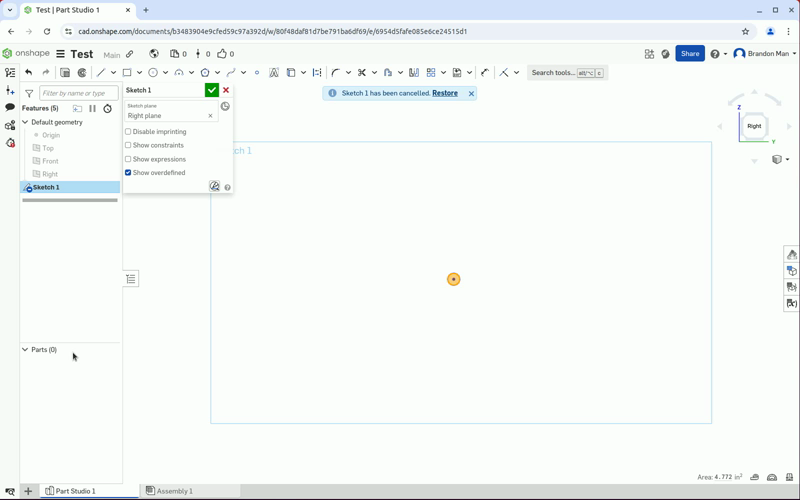
key(shift+e)
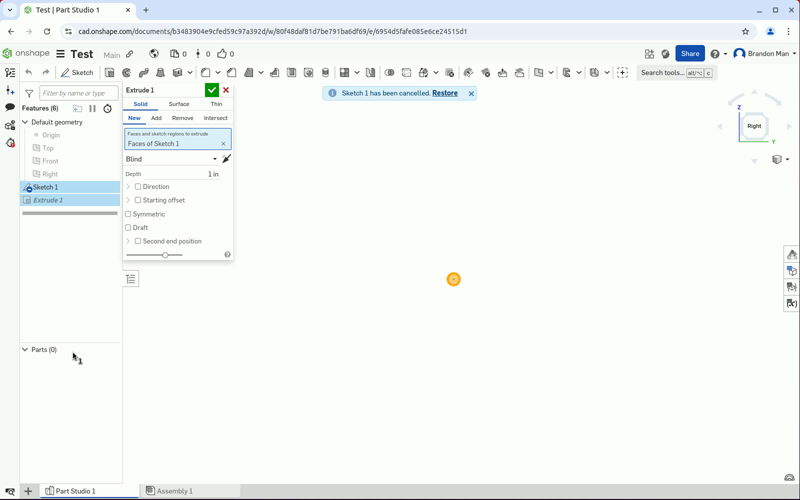
mouse_move(143, 106)
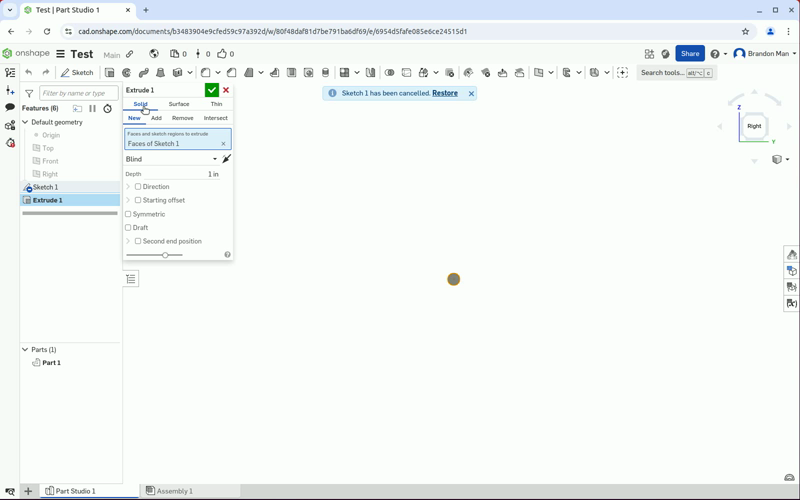
click(143, 106)
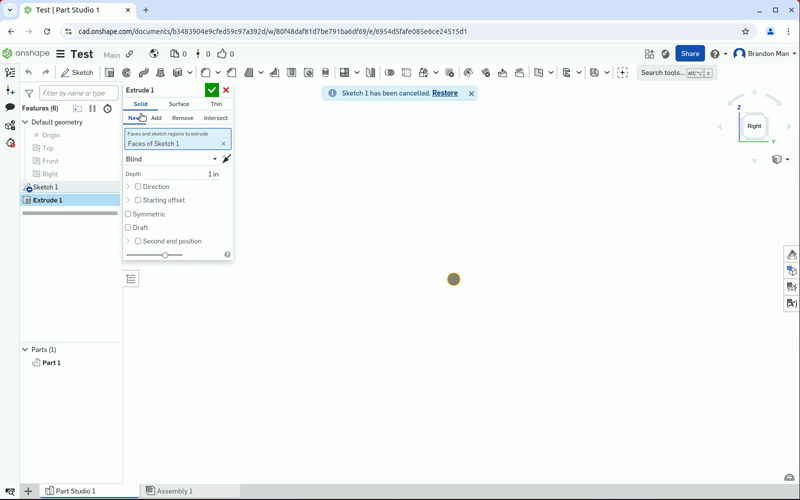
mouse_move(137, 120)
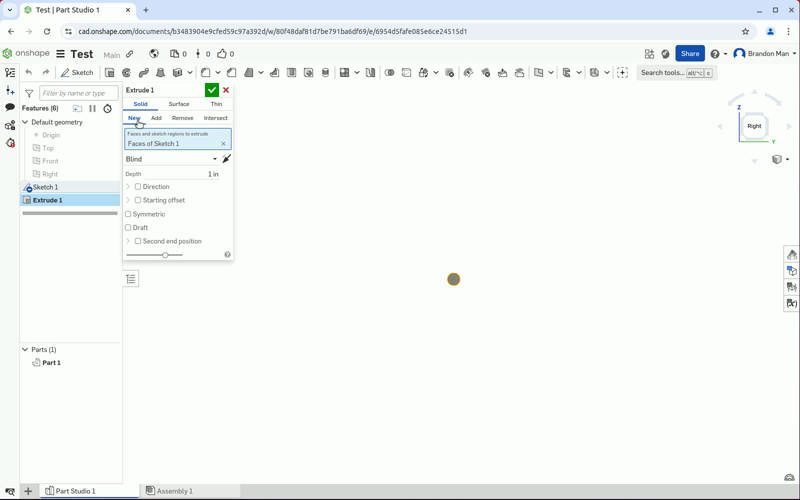
click(137, 120)
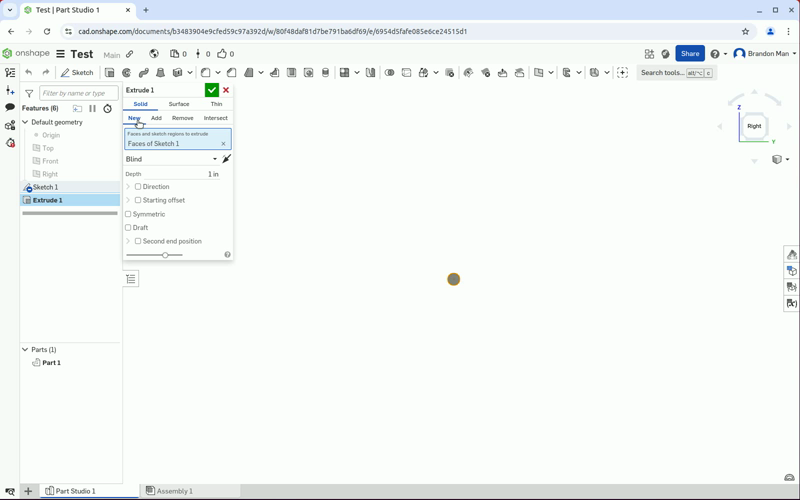
key(tab, 4)
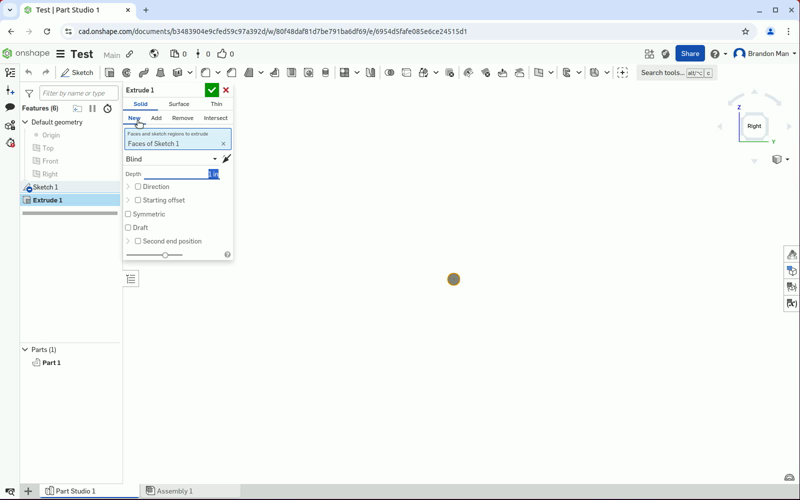
text(7.462)
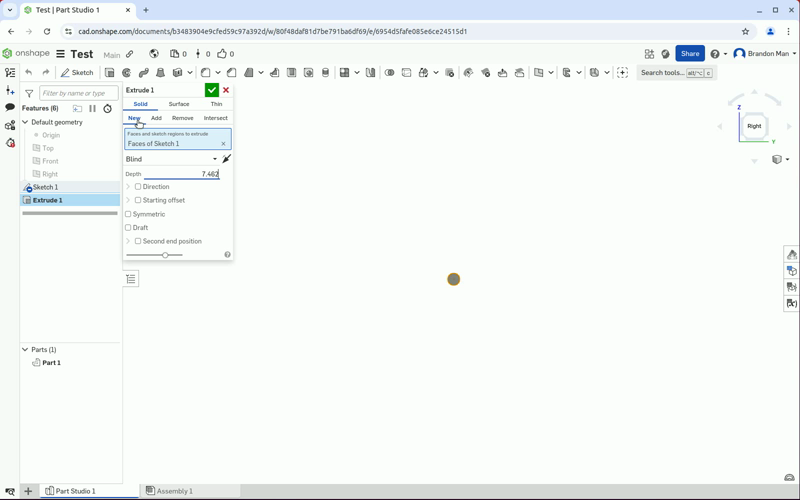
key(enter)
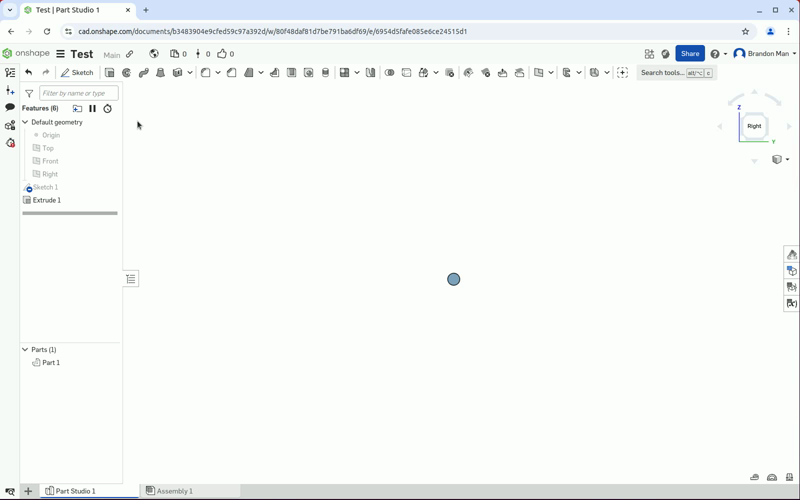
key(shift+h)
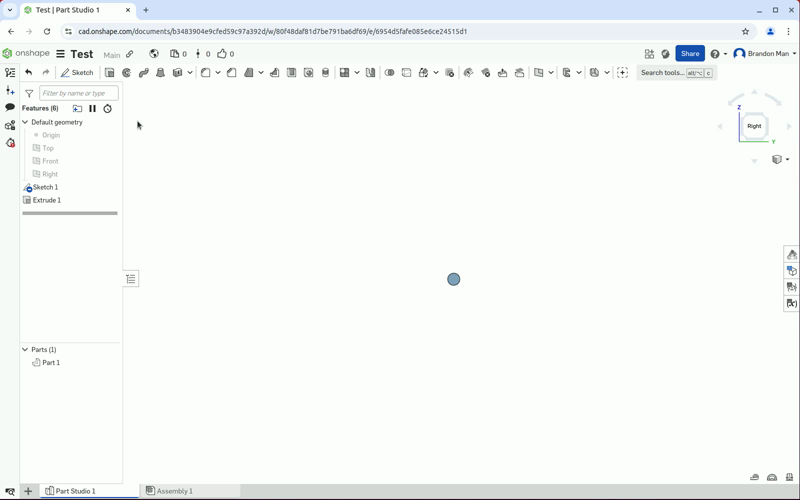
key(shift+h)
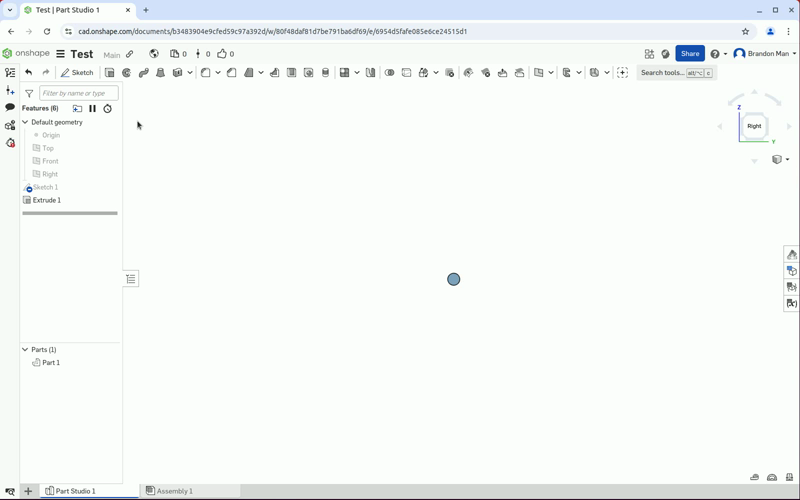
mouse_move(73, 189)
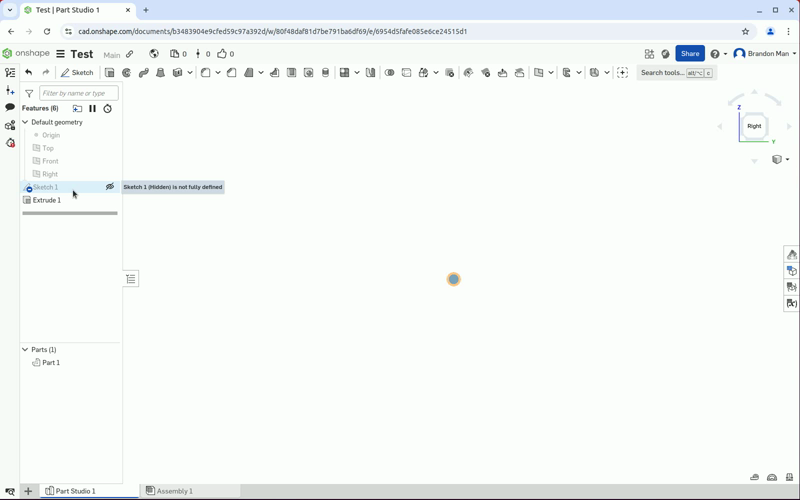
click(73, 189)
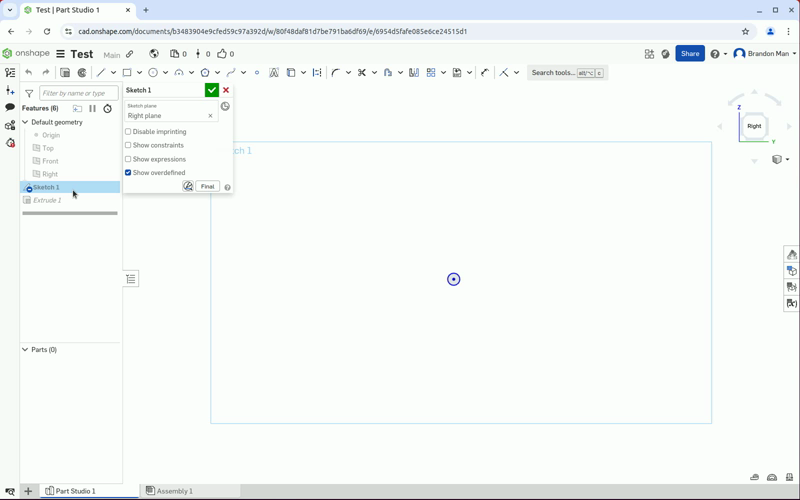
mouse_move(229, 92)
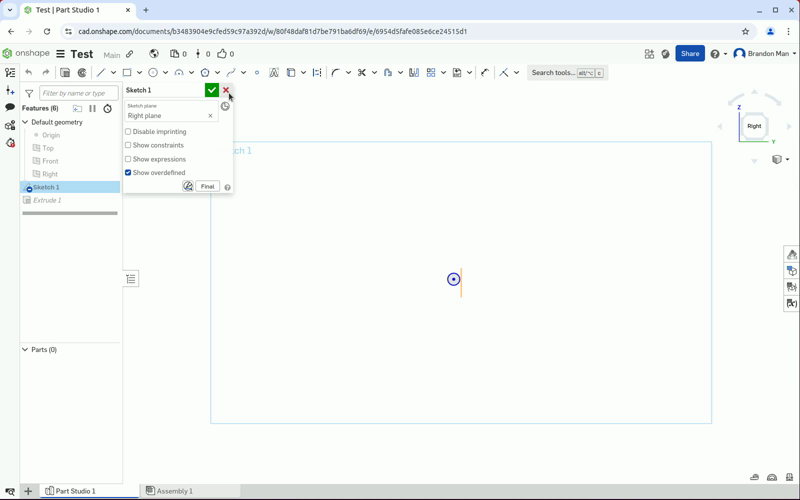
click(229, 92)
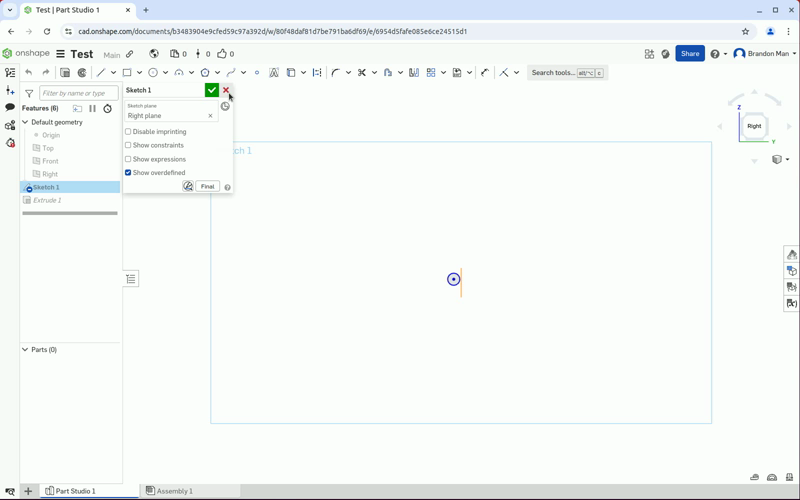
key(shift+s)
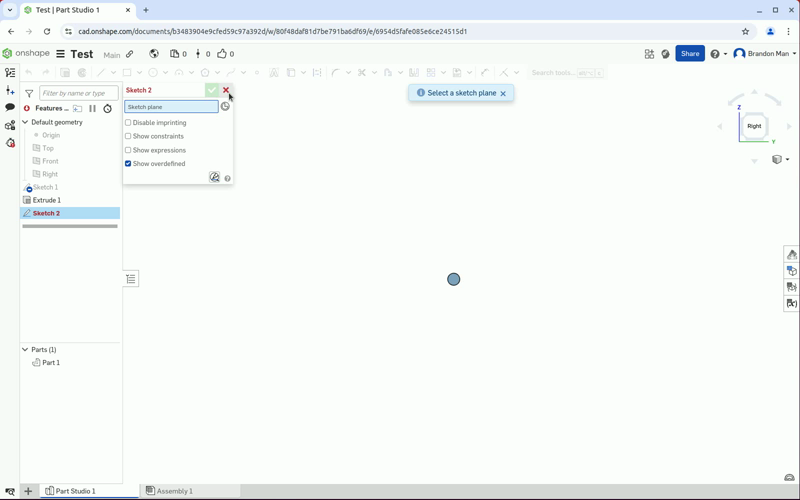
mouse_move(73, 176)
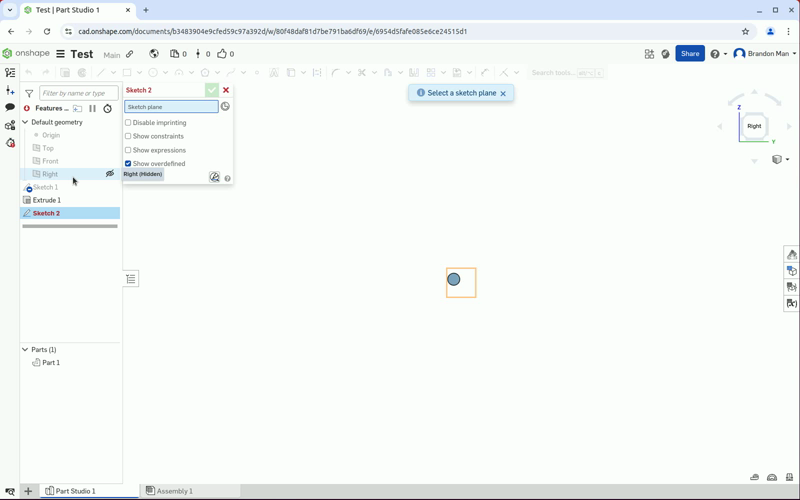
click(73, 176)
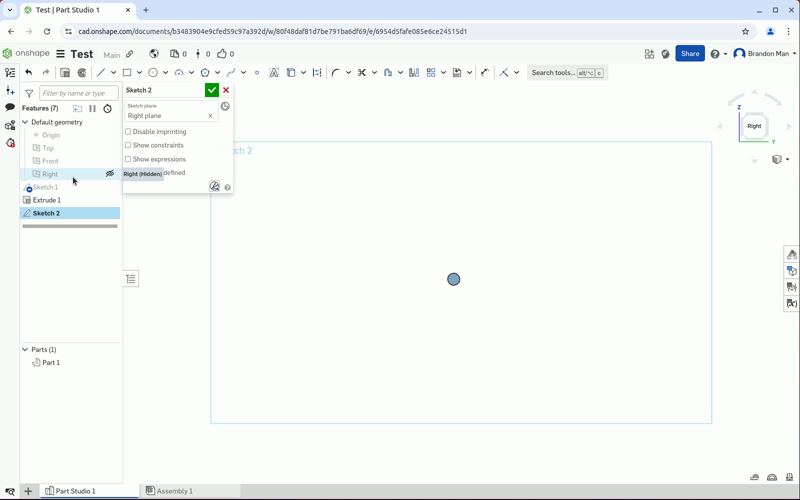
mouse_move(73, 352)
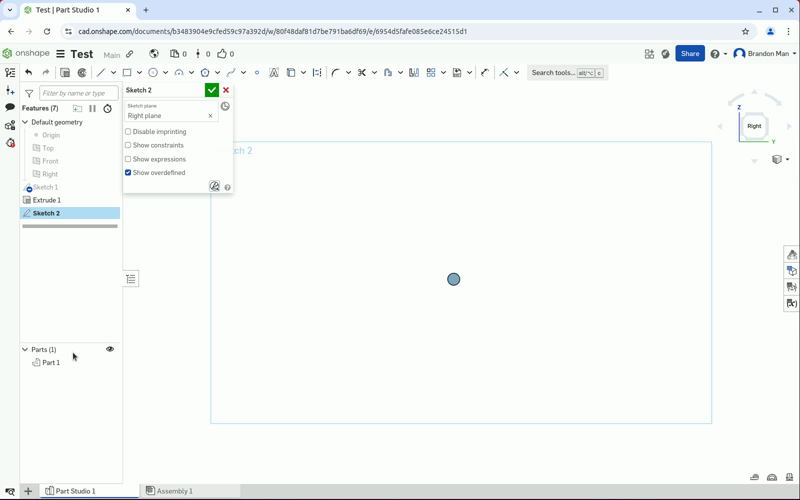
key(y)
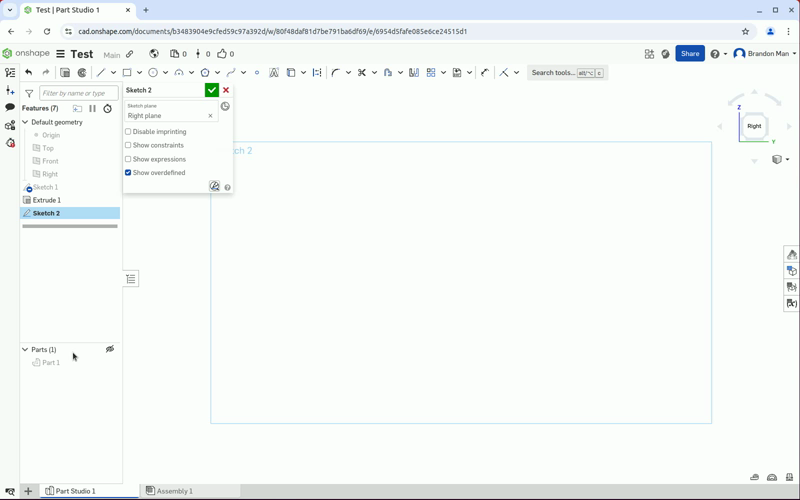
key(c)
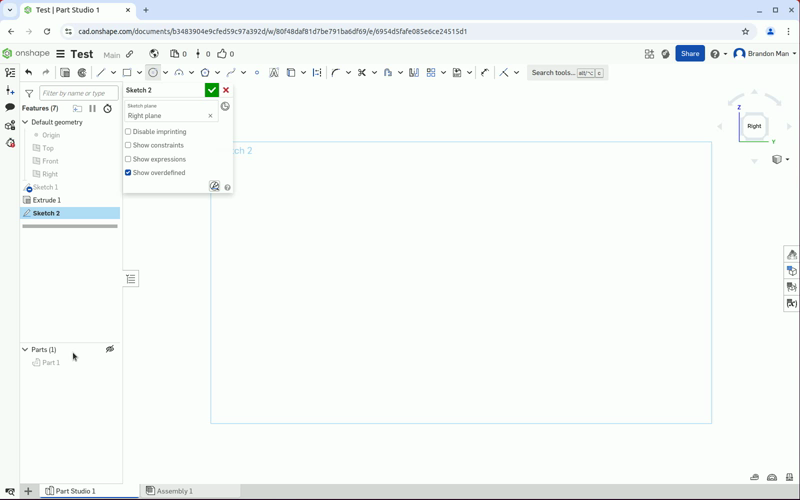
key_down(shift)
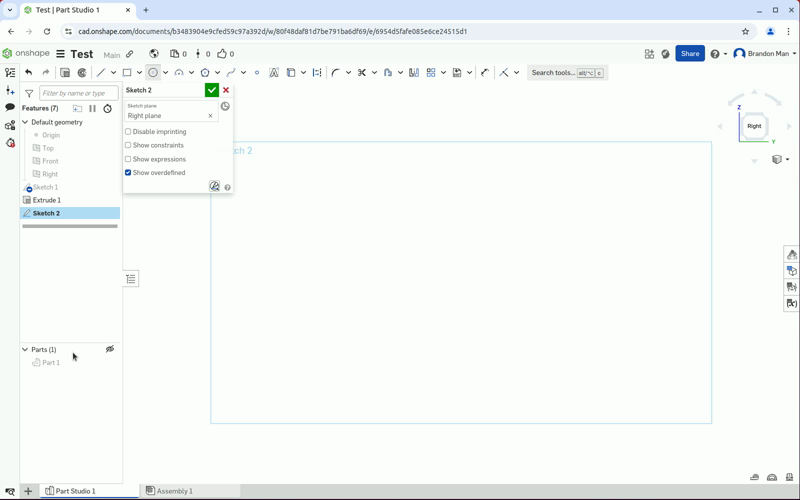
mouse_move(452, 264)
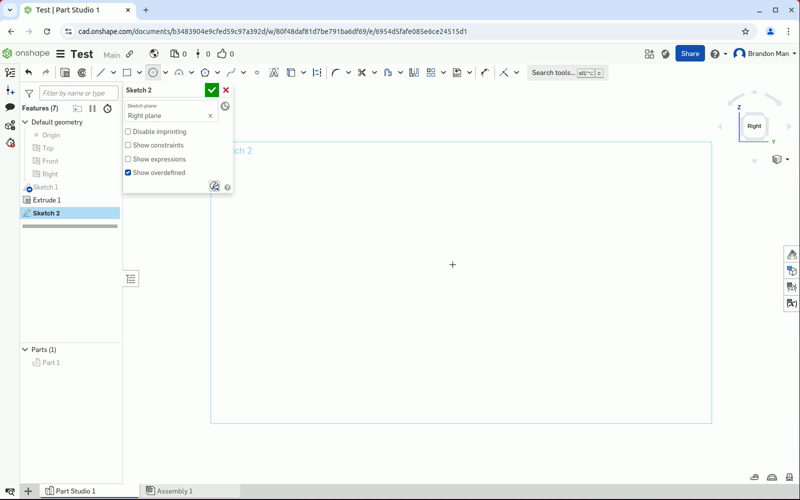
click(452, 264)
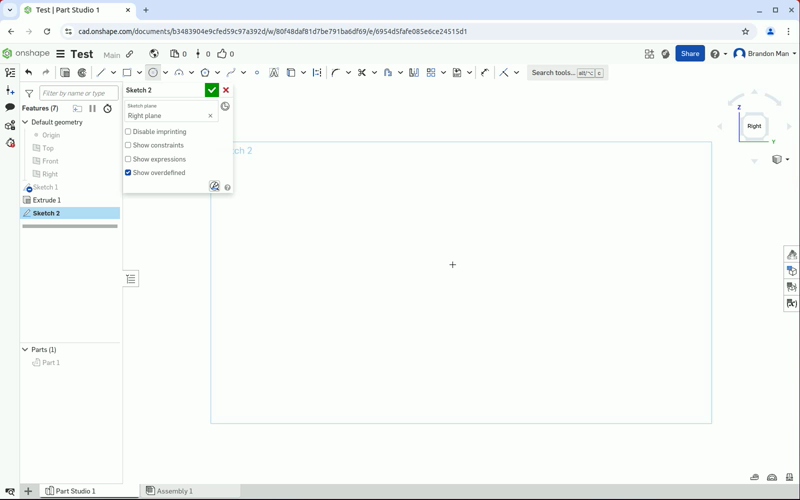
key_up(shift)
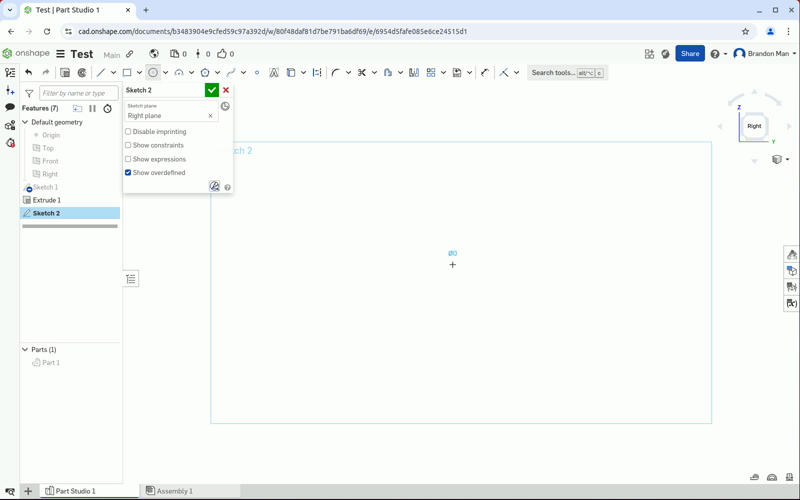
mouse_move(453, 264)
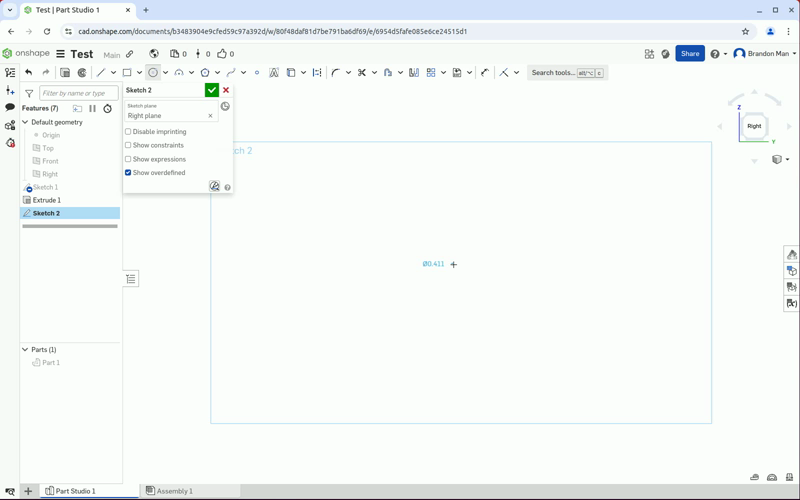
scroll(6)
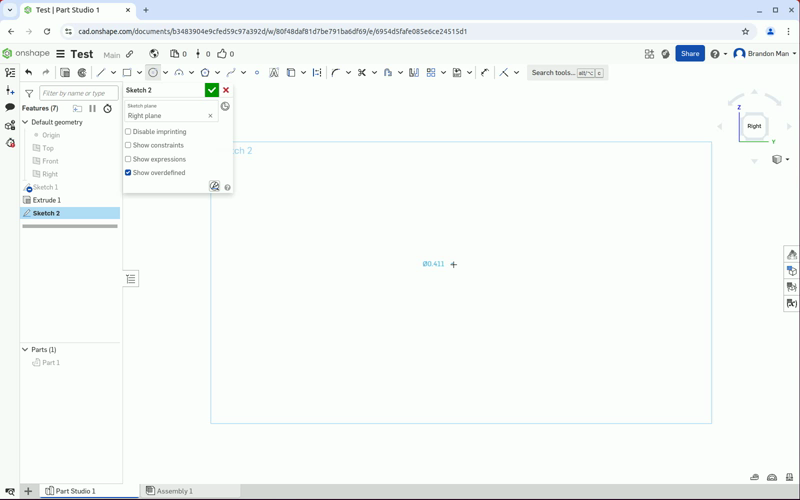
scroll(6)
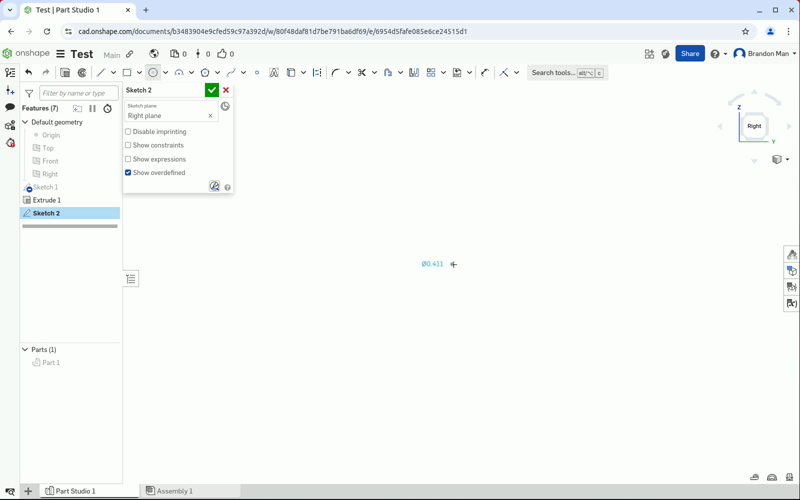
scroll(6)
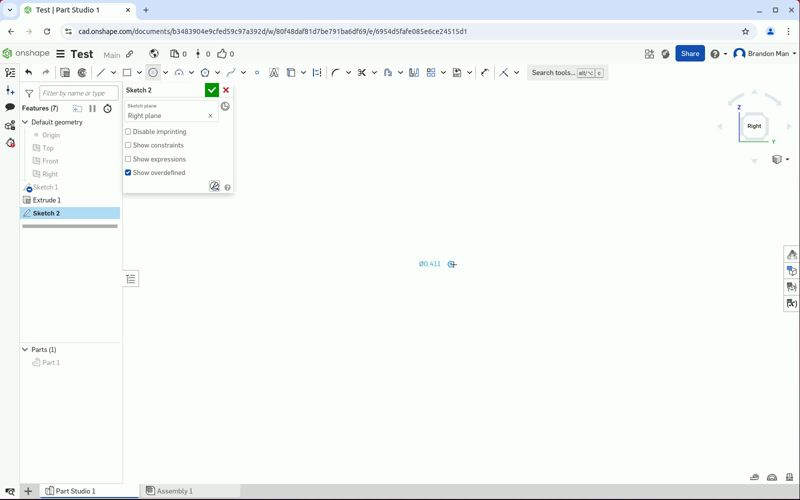
scroll(6)
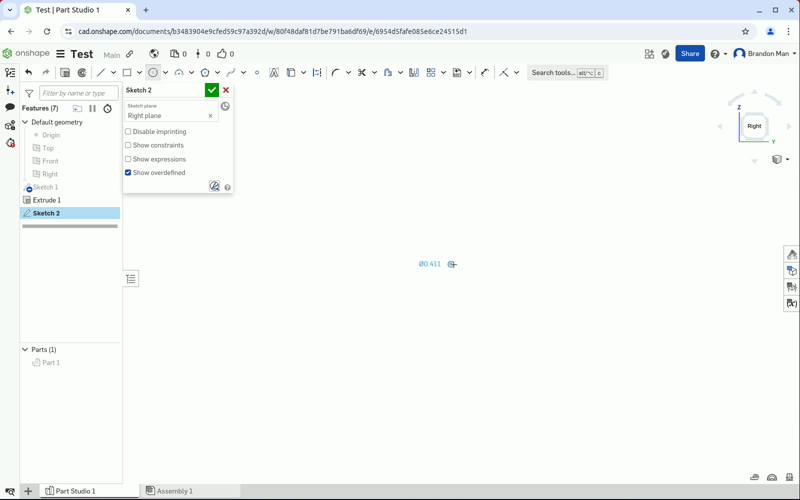
scroll(6)
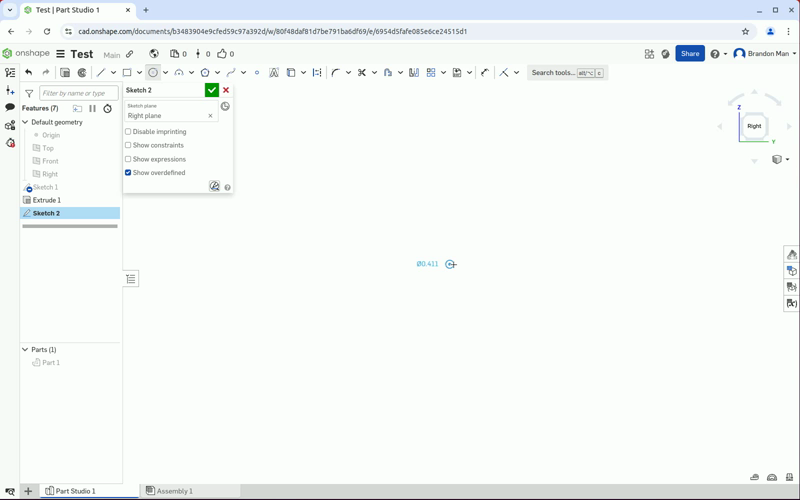
scroll(6)
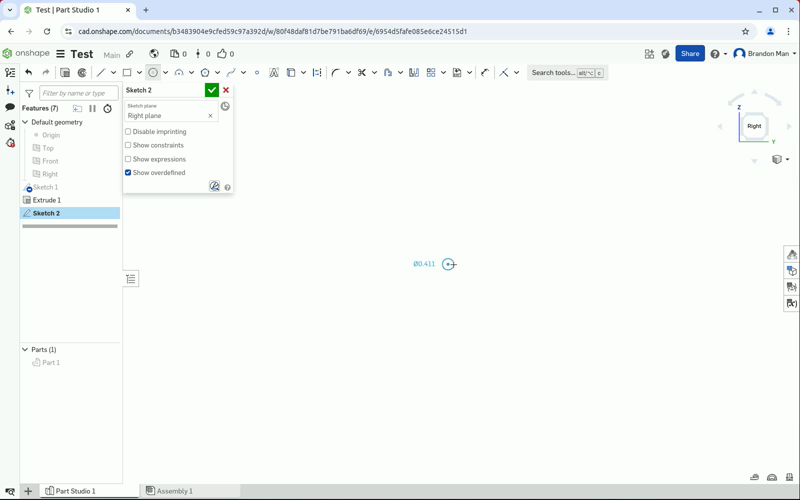
scroll(6)
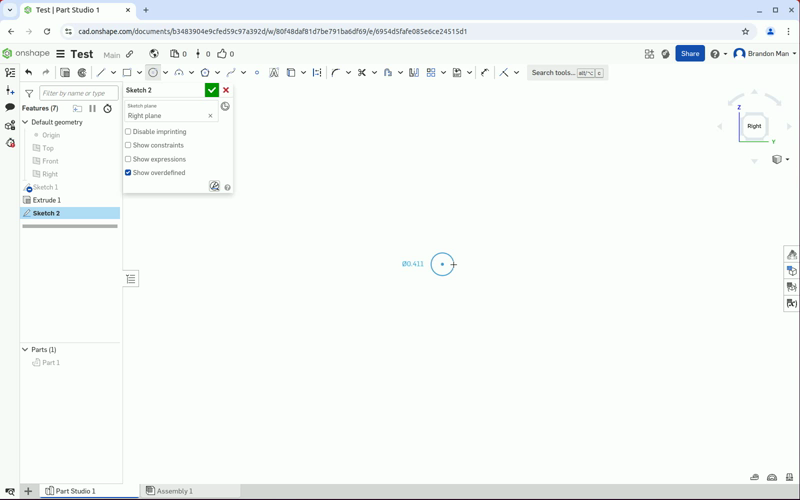
click(453, 264)
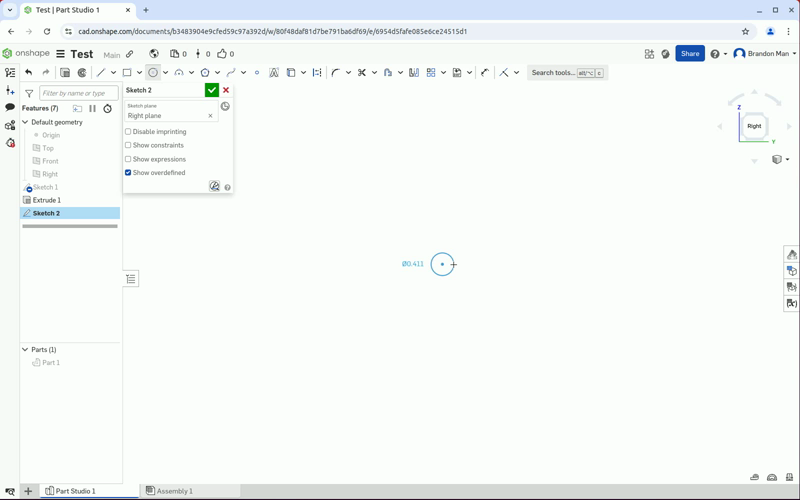
scroll(-6)
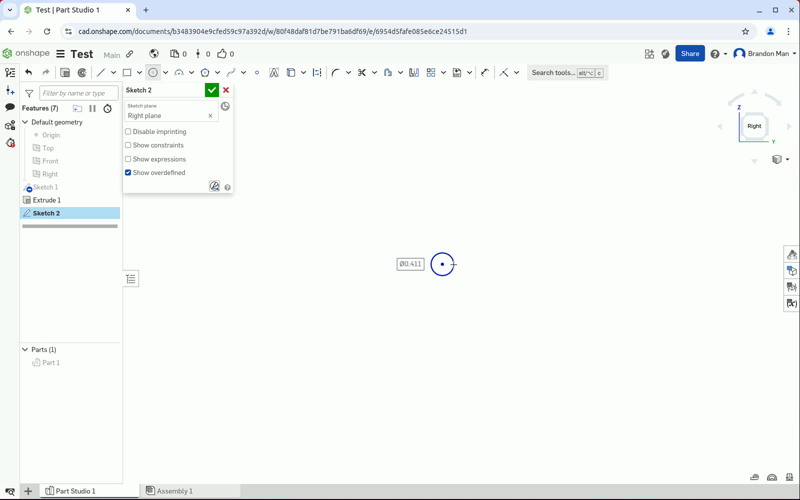
scroll(-6)
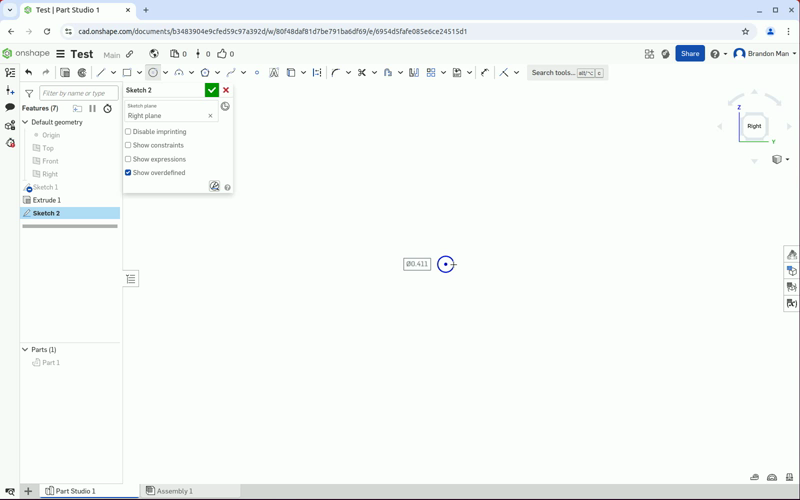
scroll(-6)
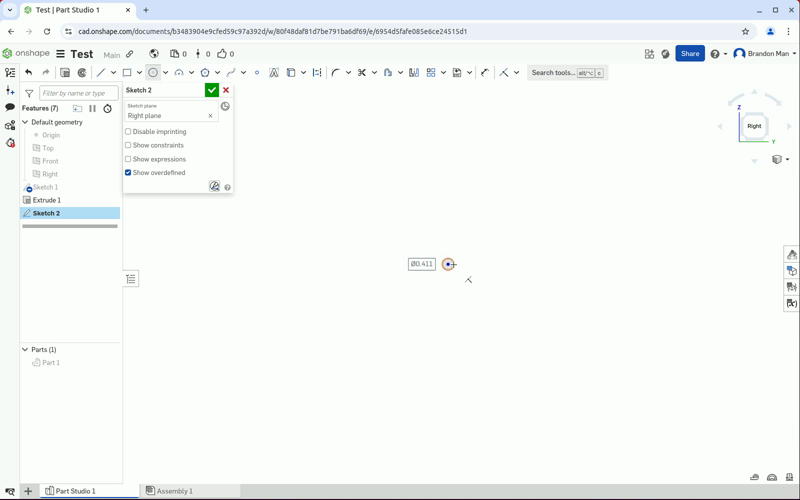
scroll(-6)
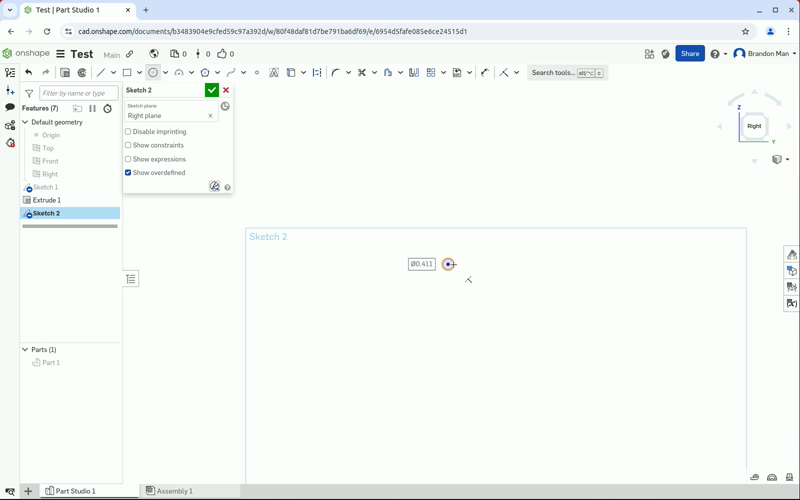
scroll(-6)
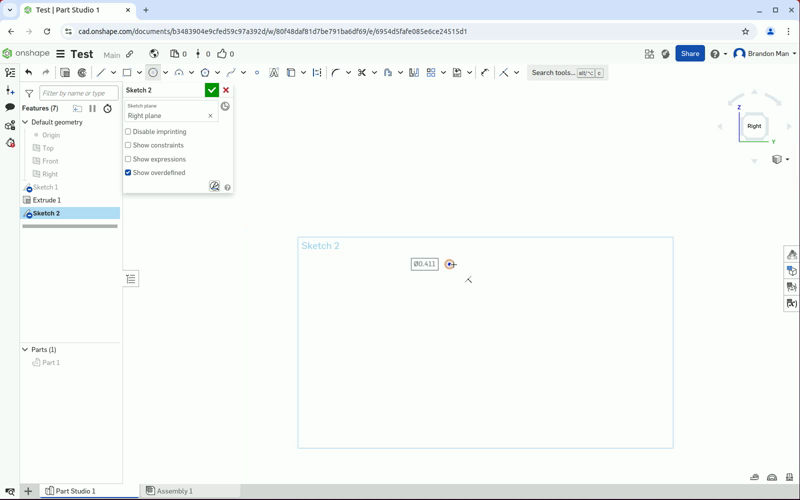
scroll(-6)
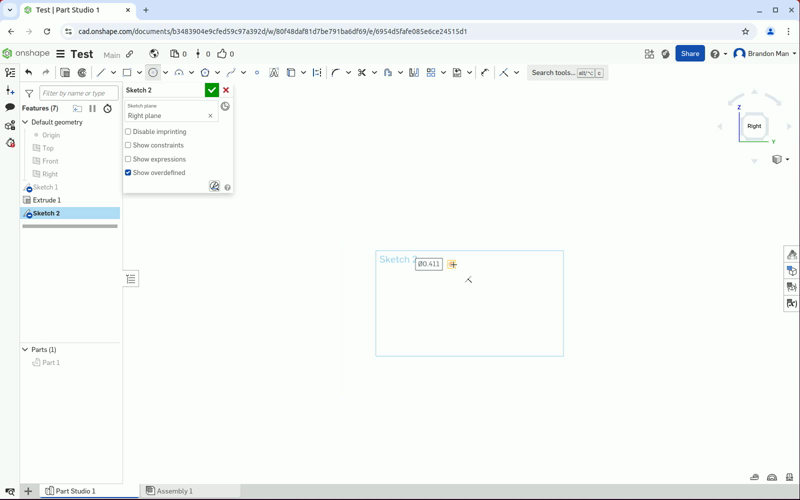
scroll(-6)
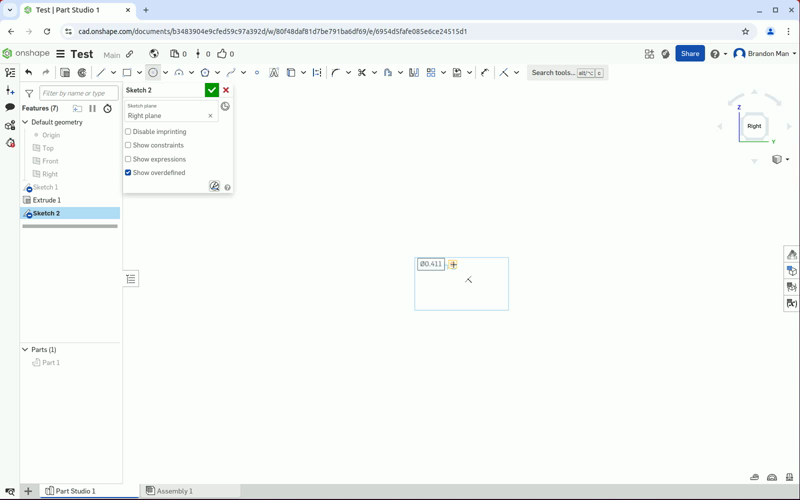
key(esc)
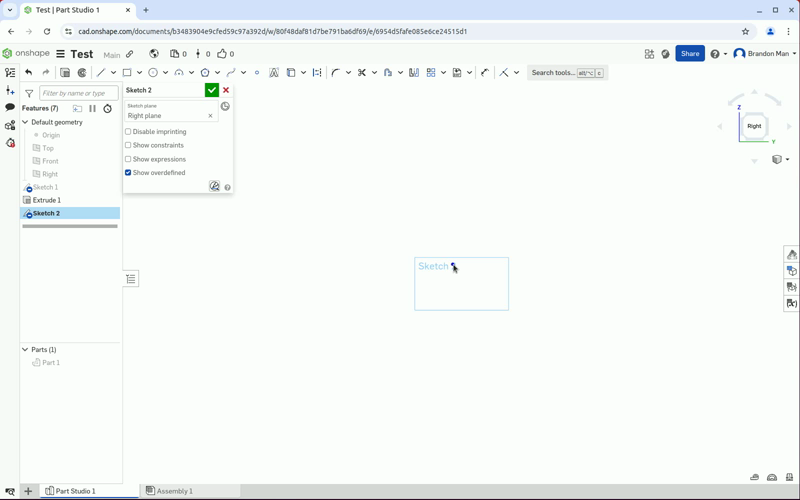
mouse_move(452, 263)
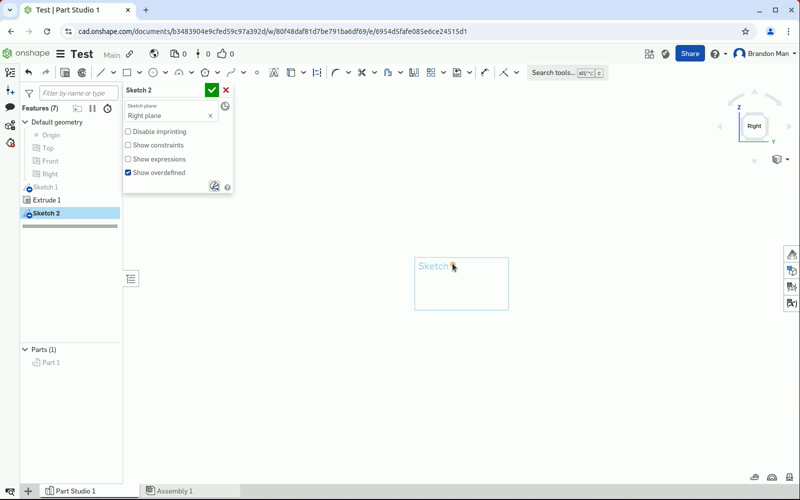
scroll(6)
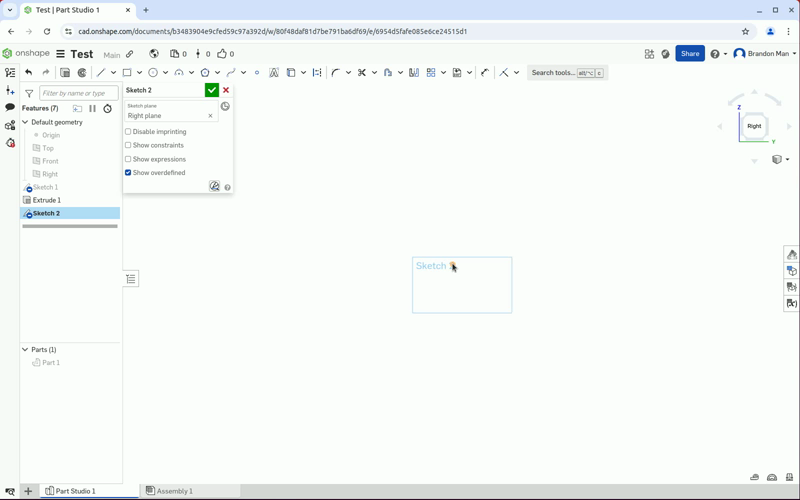
scroll(6)
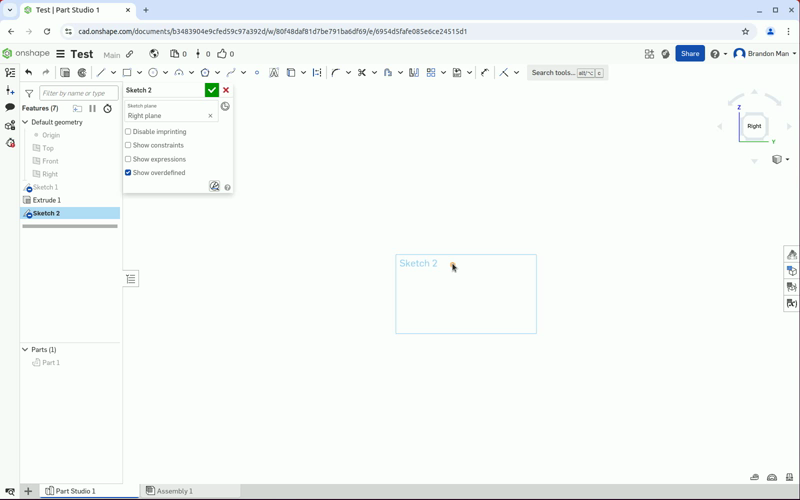
scroll(6)
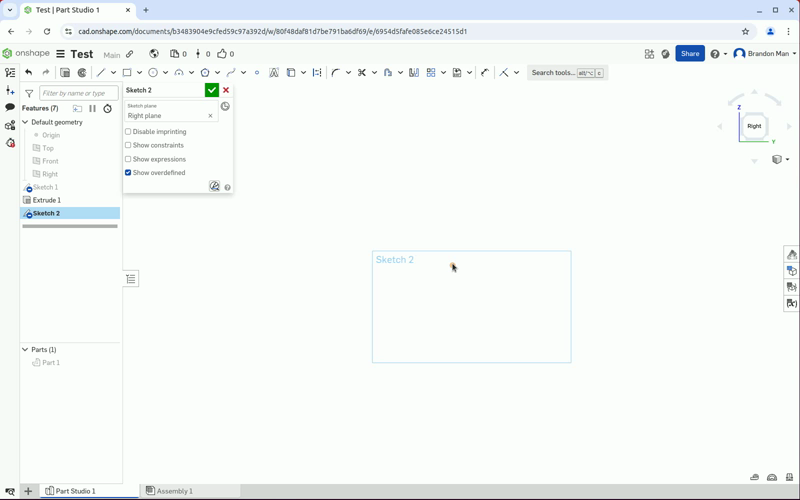
scroll(6)
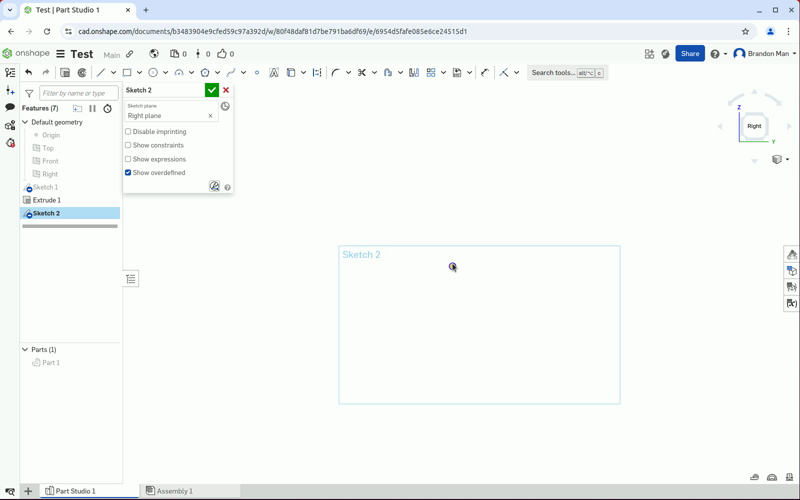
scroll(6)
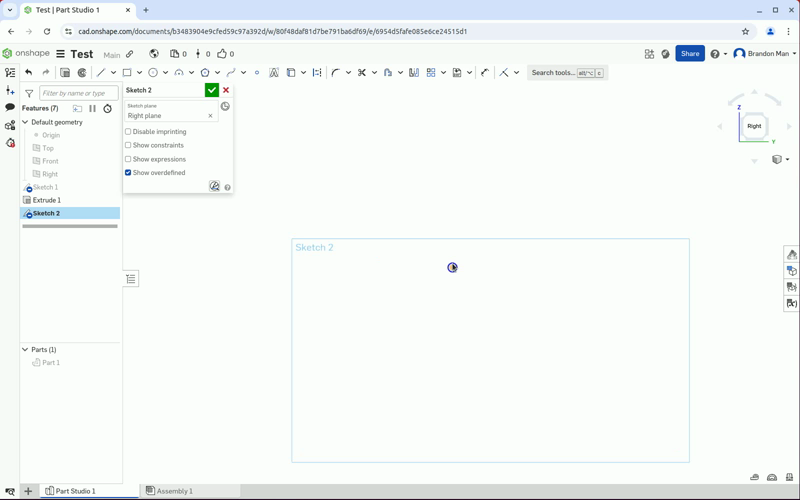
scroll(6)
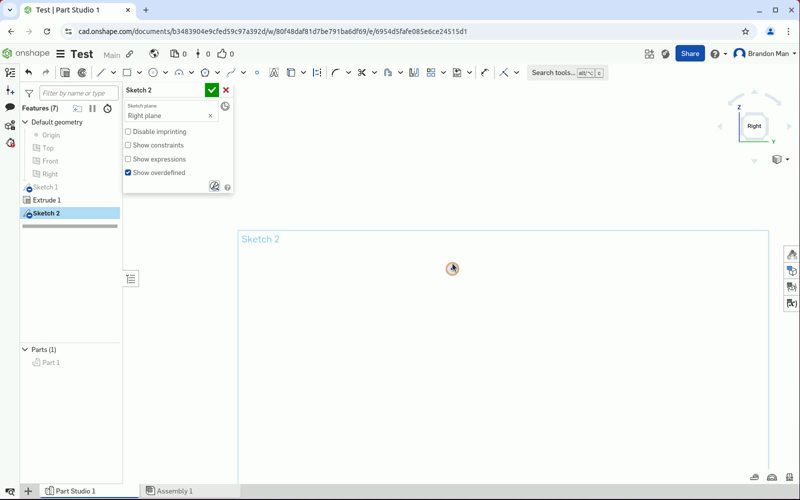
scroll(6)
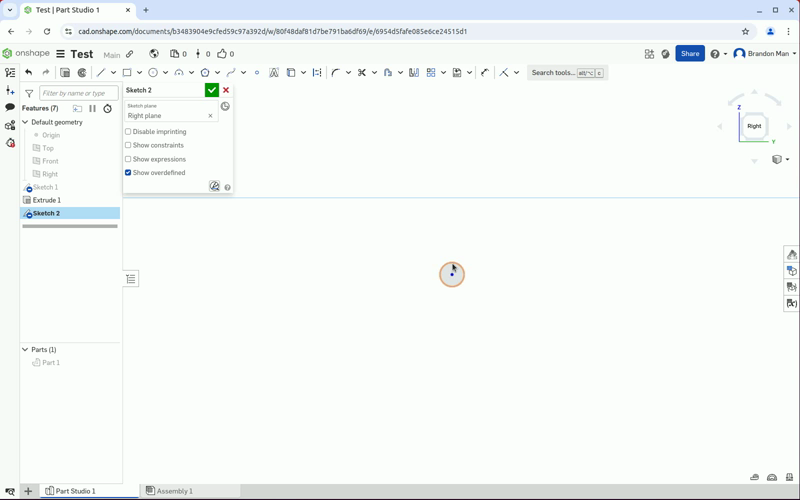
click(452, 263)
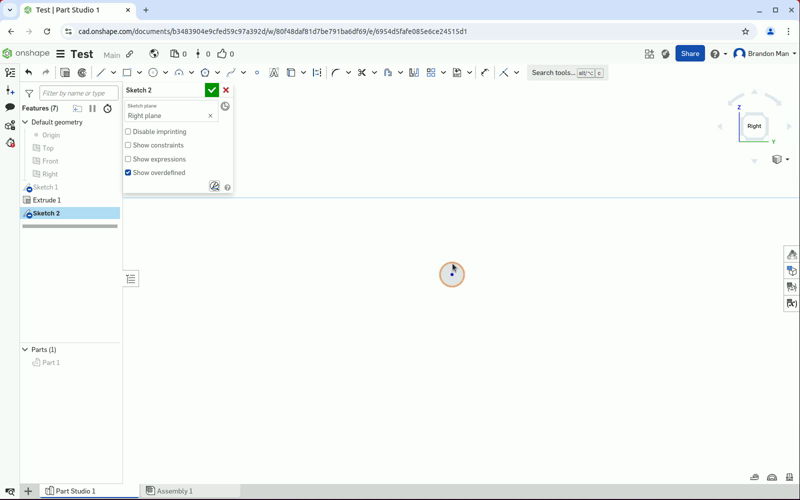
scroll(-6)
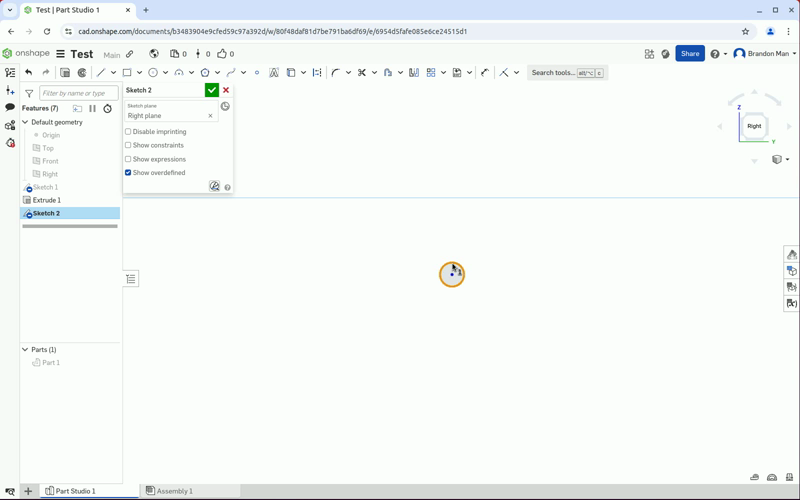
scroll(-6)
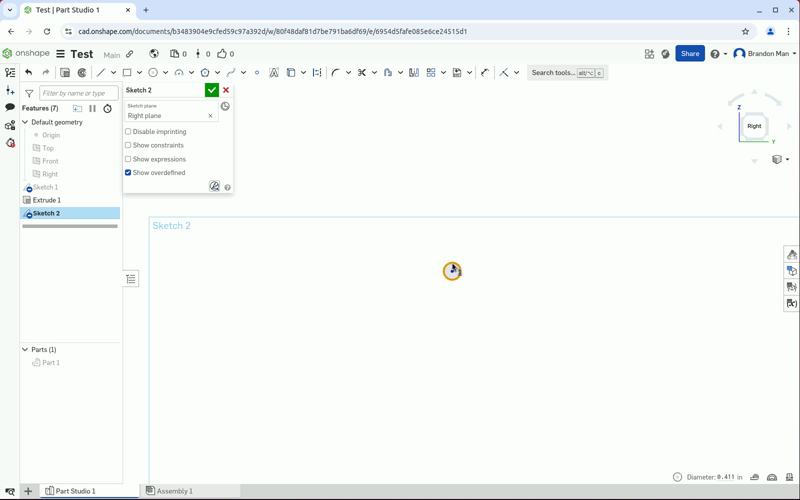
scroll(-6)
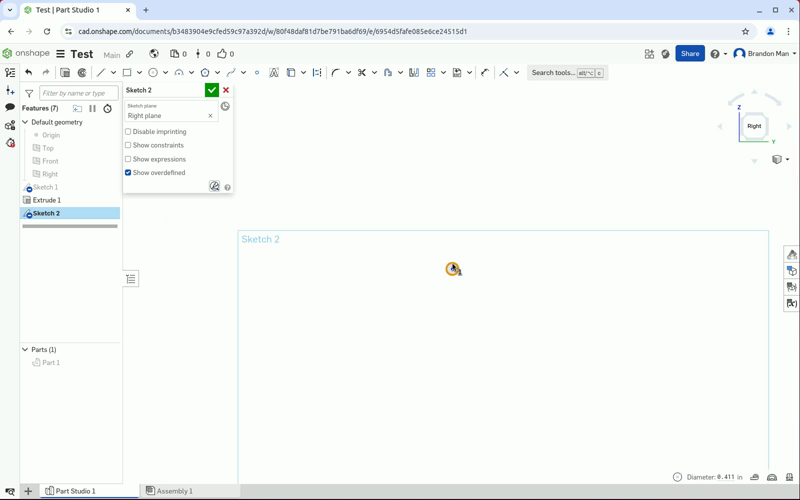
scroll(-6)
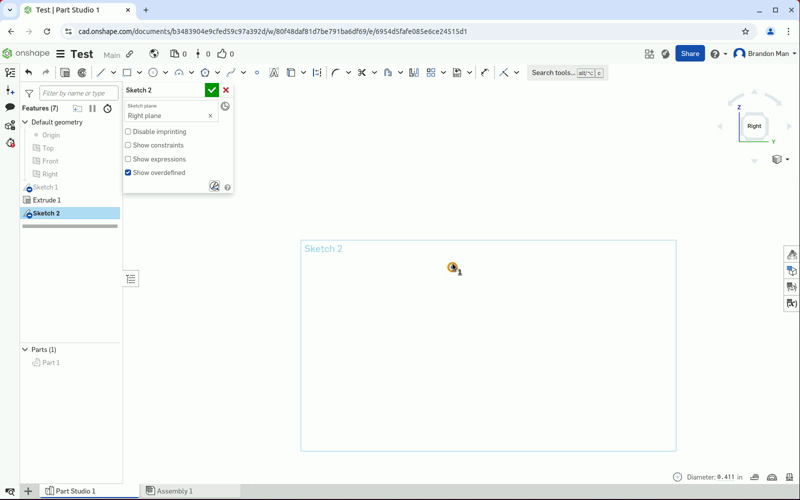
scroll(-6)
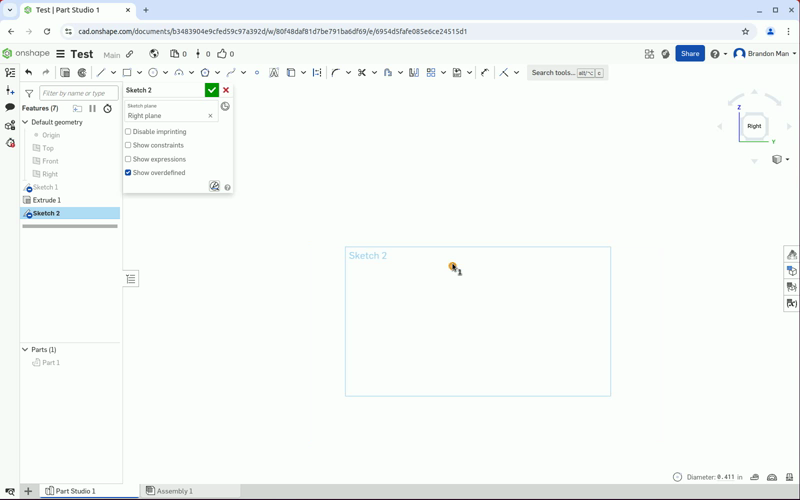
scroll(-6)
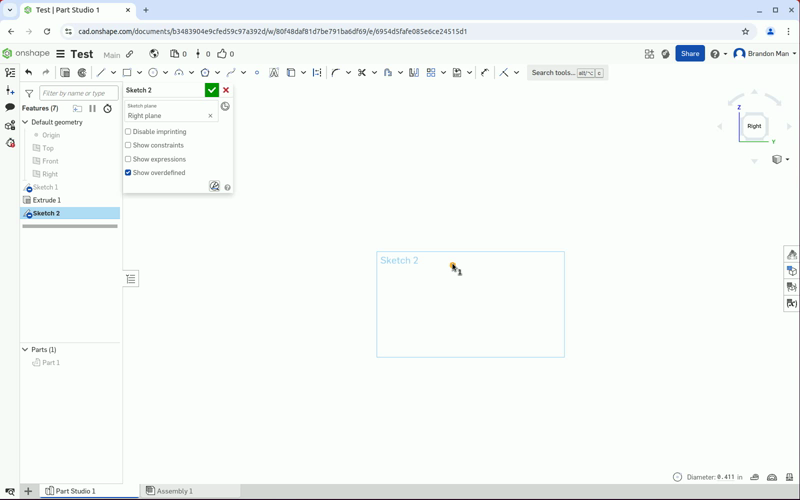
scroll(-6)
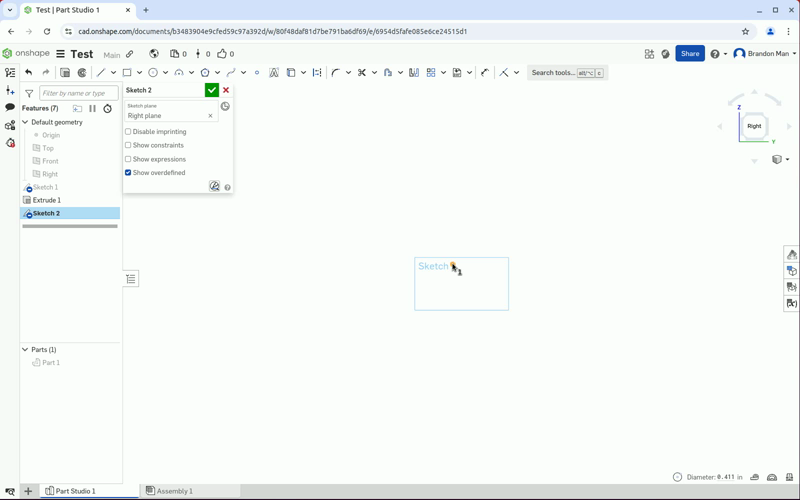
mouse_move(73, 352)
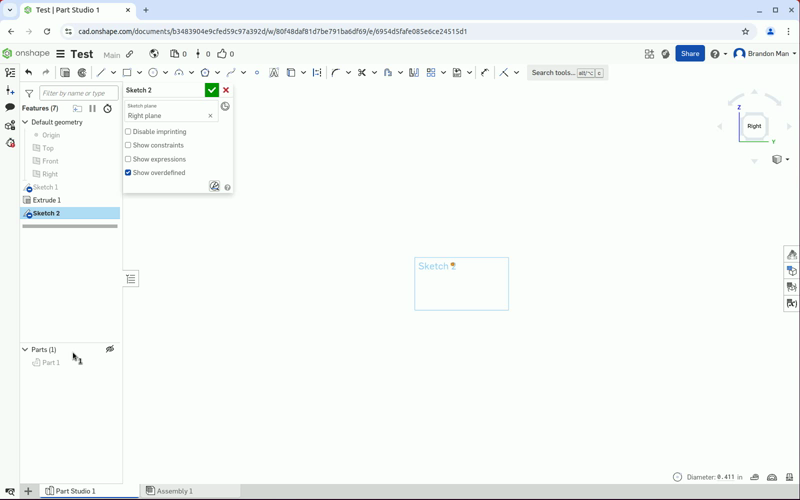
key(shift+y)
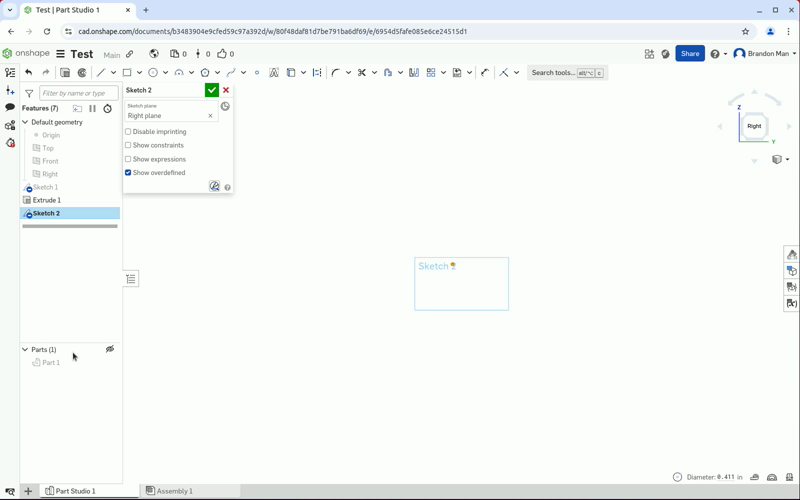
key(shift+e)
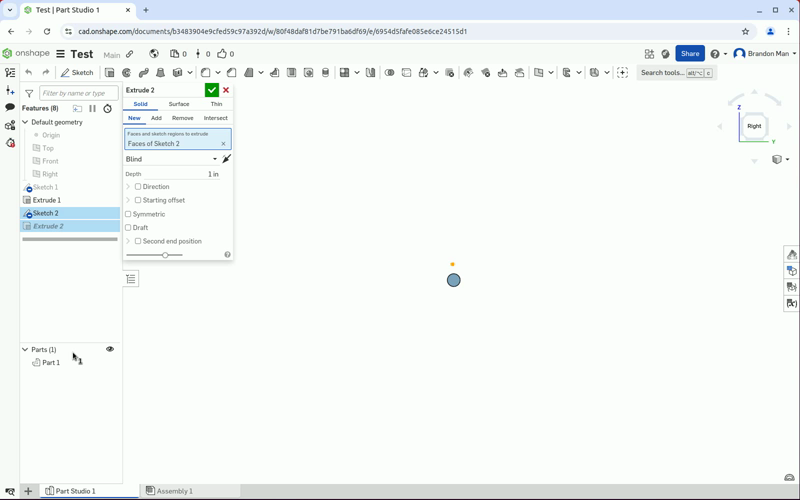
mouse_move(143, 106)
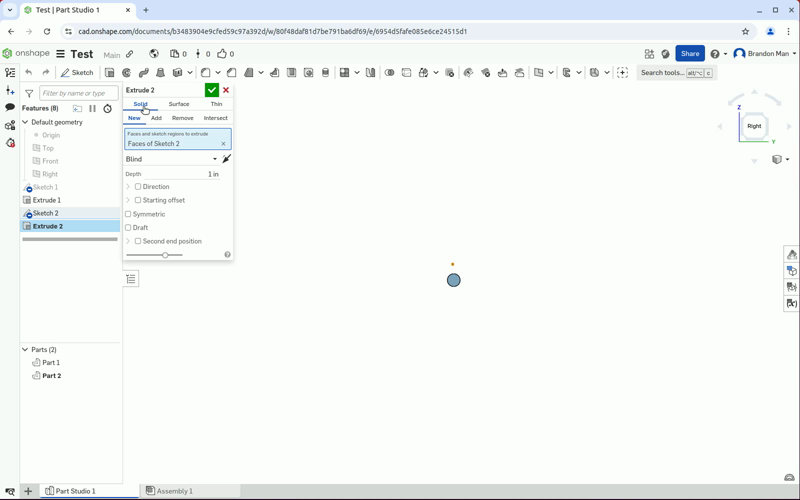
click(143, 106)
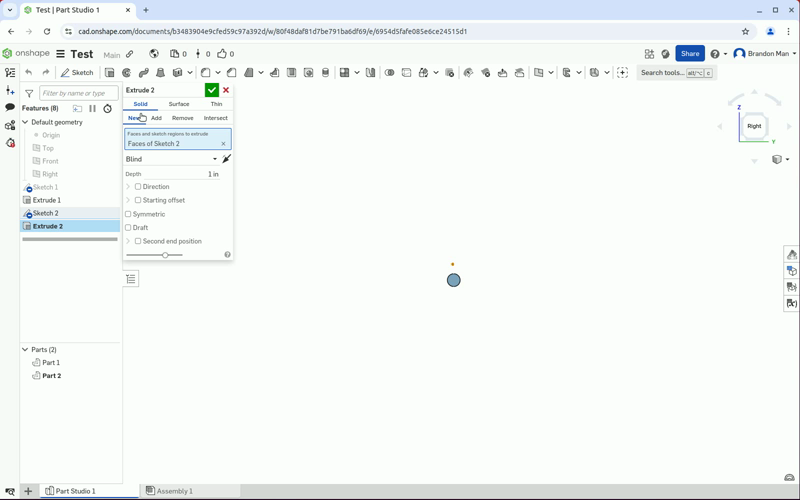
mouse_move(137, 120)
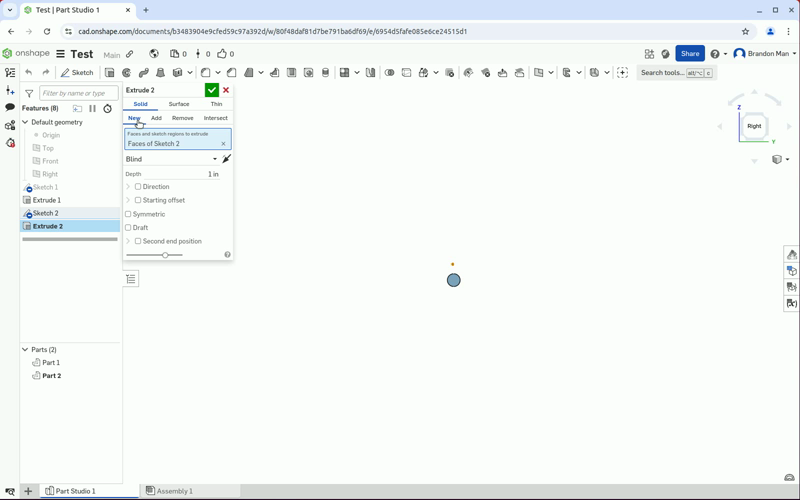
click(137, 120)
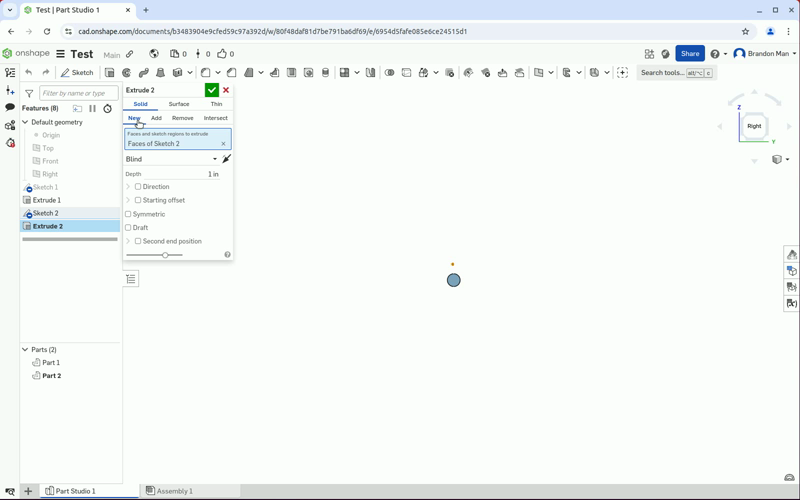
key(tab, 4)
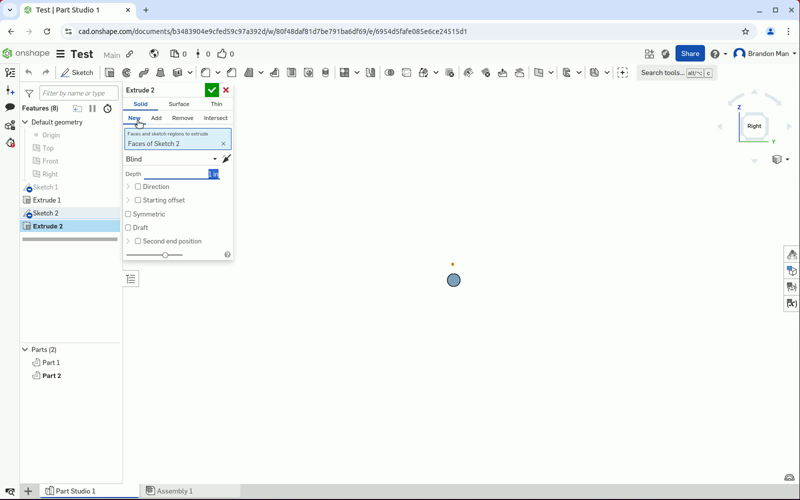
text(9.147)
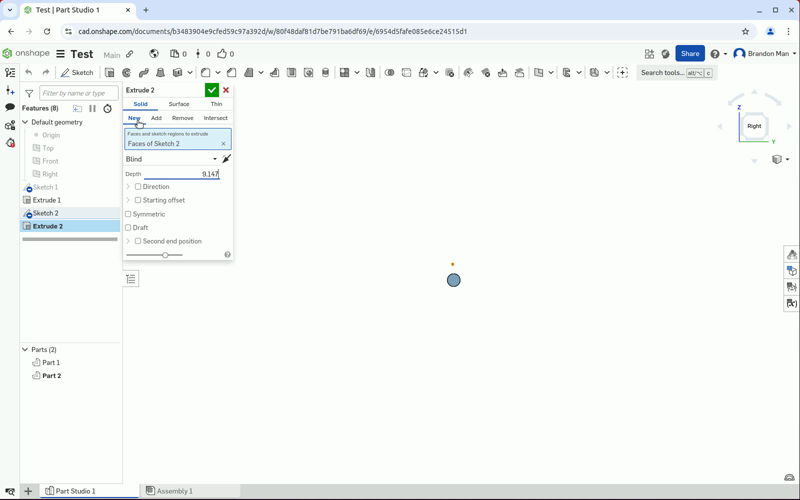
key(enter)
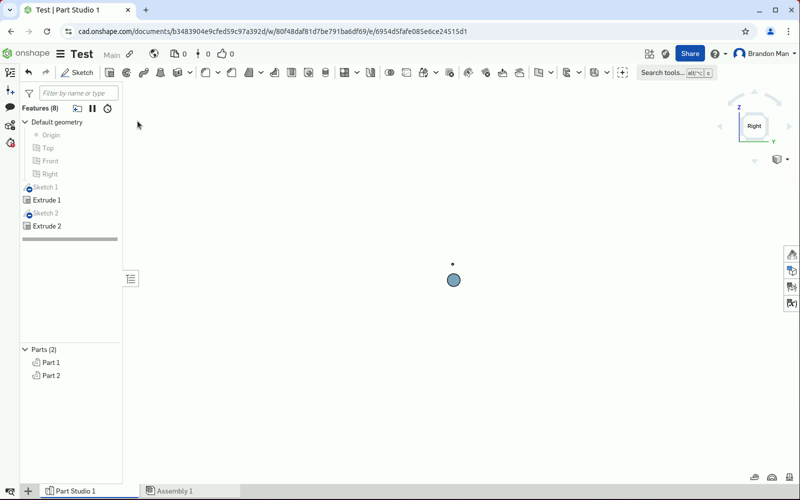
key(shift+h)
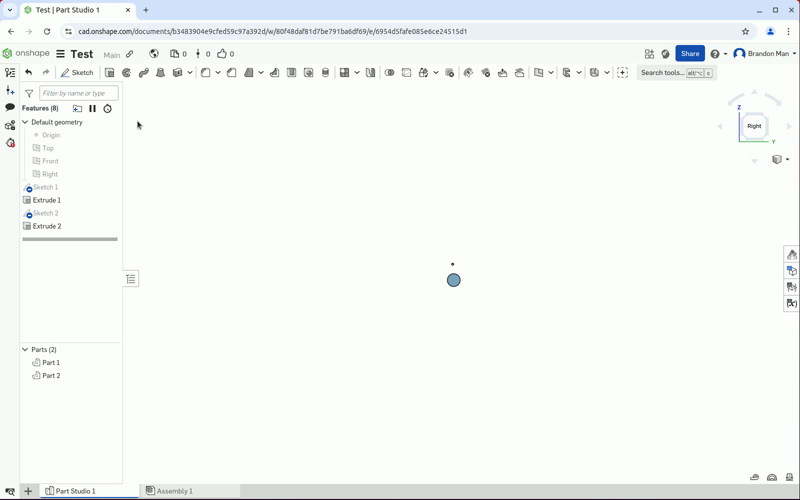
key(shift+h)
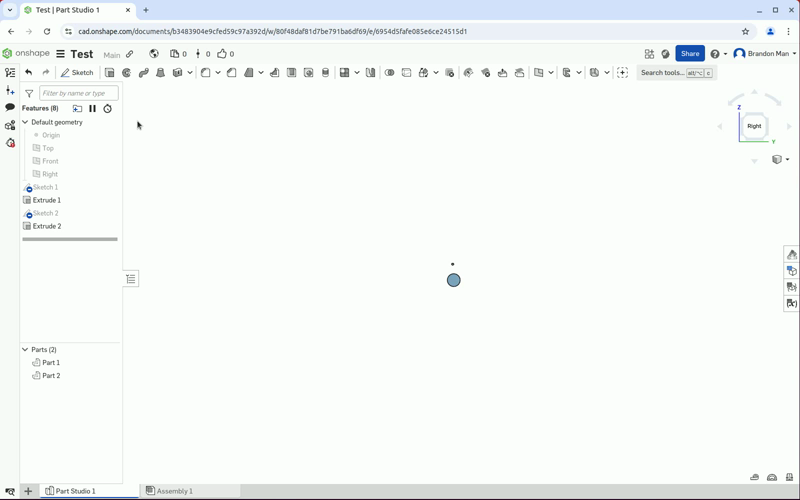
mouse_move(73, 189)
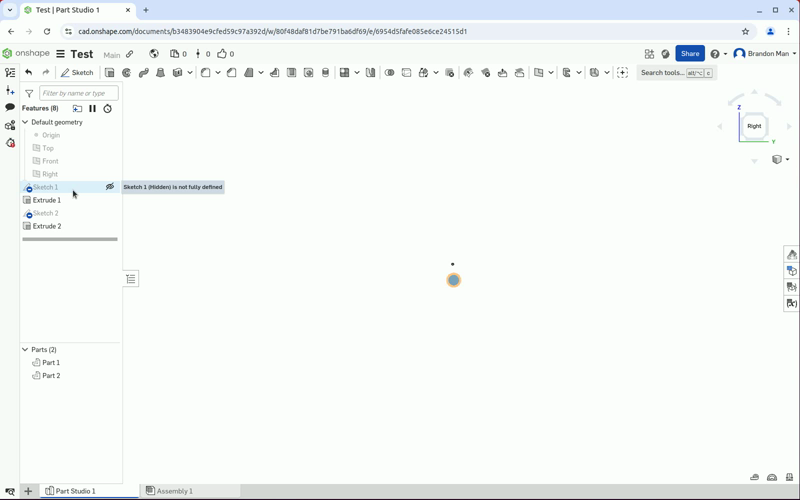
click(73, 189)
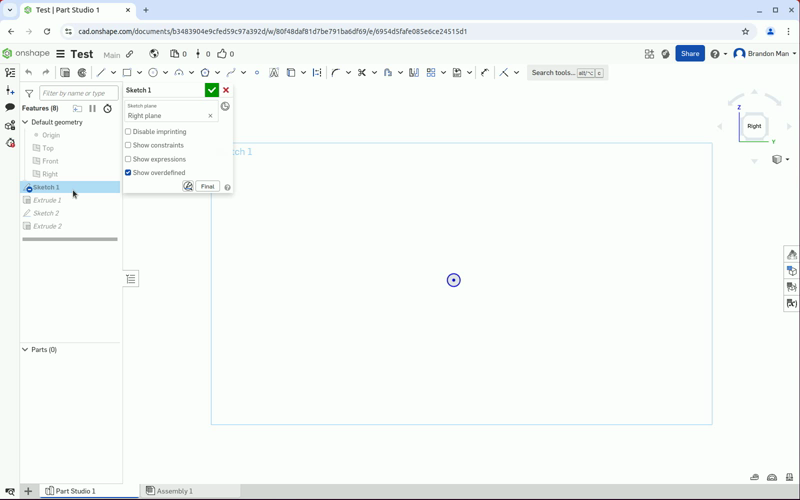
mouse_move(229, 92)
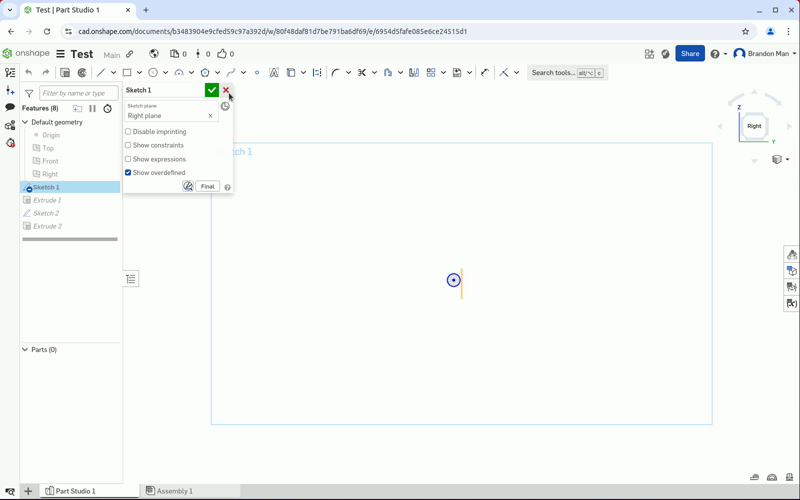
click(229, 92)
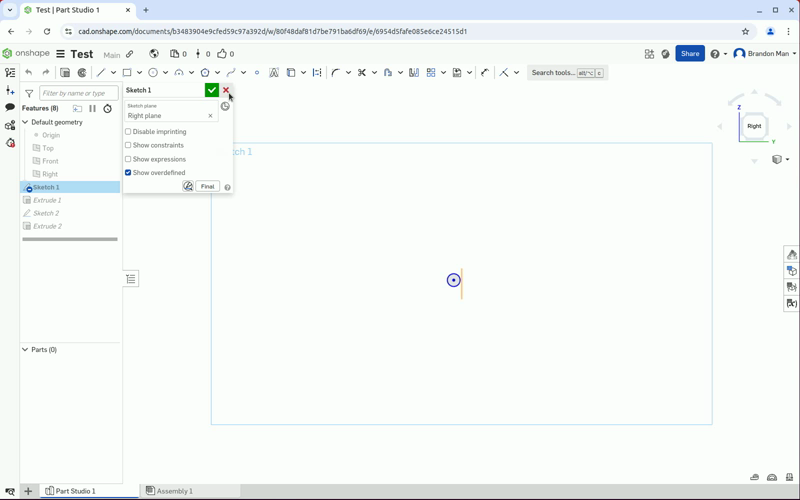
key(shift+s)
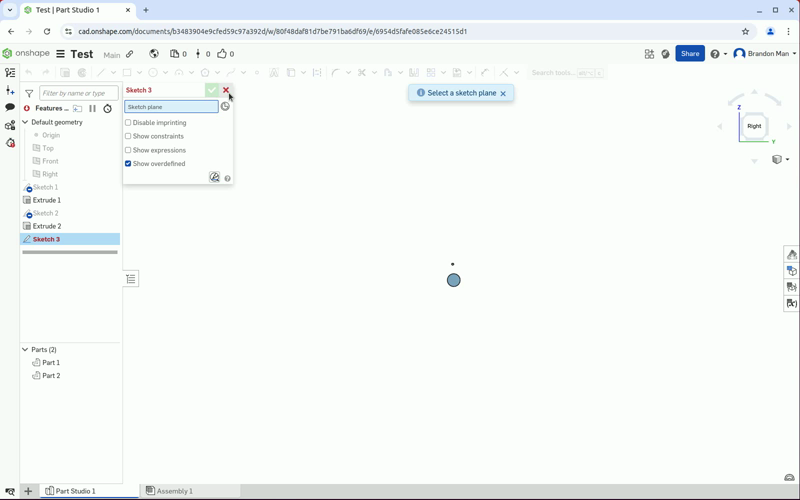
mouse_move(73, 176)
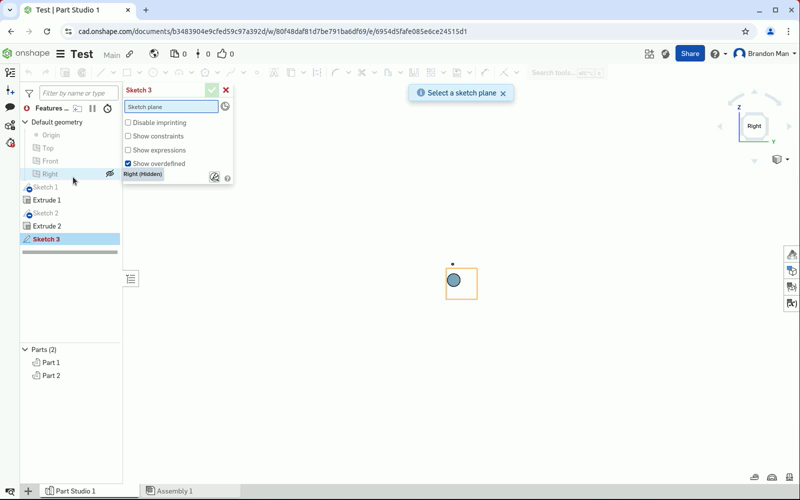
click(73, 176)
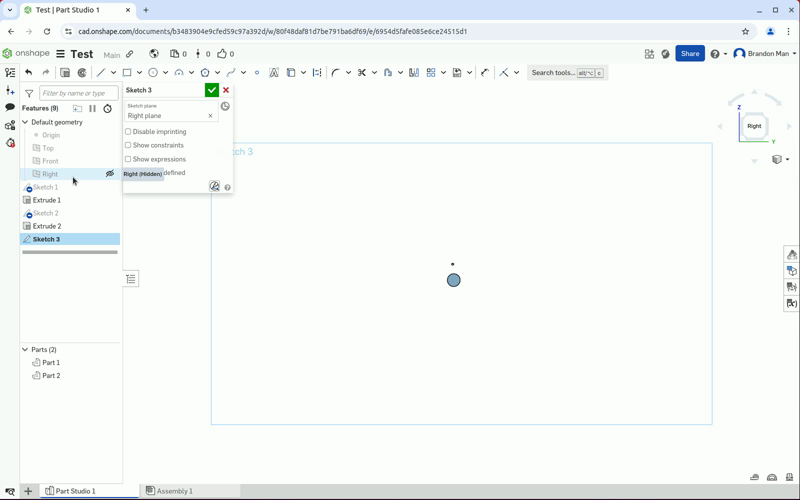
mouse_move(73, 352)
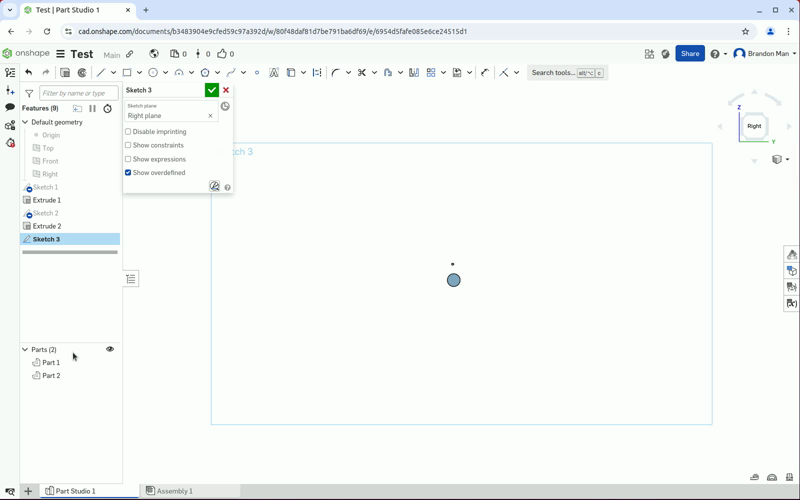
key(y)
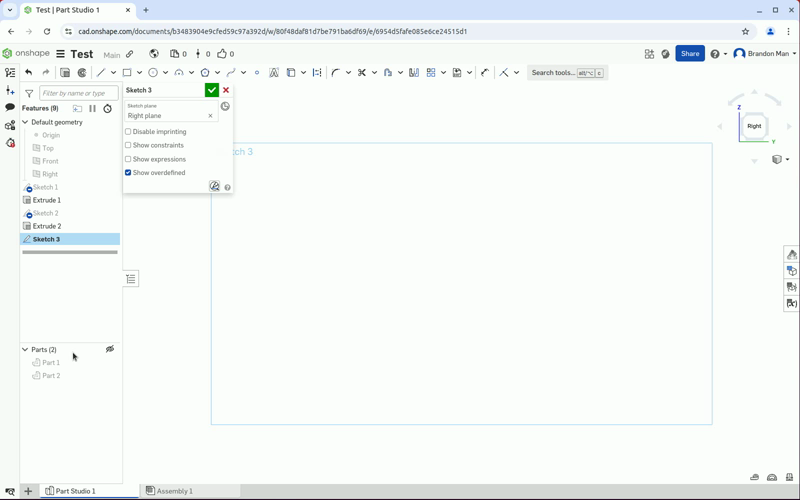
key(c)
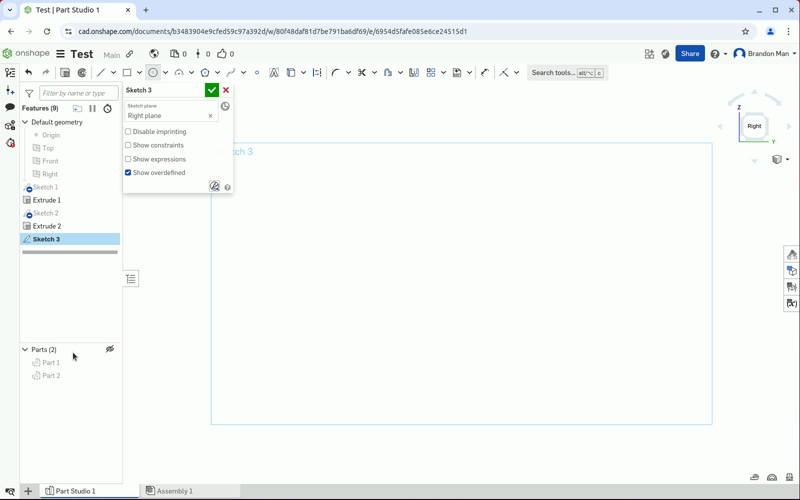
key_down(shift)
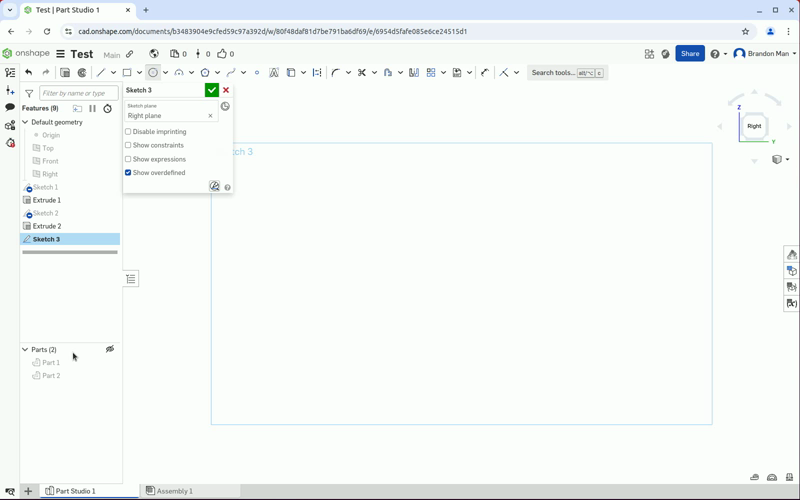
mouse_move(426, 266)
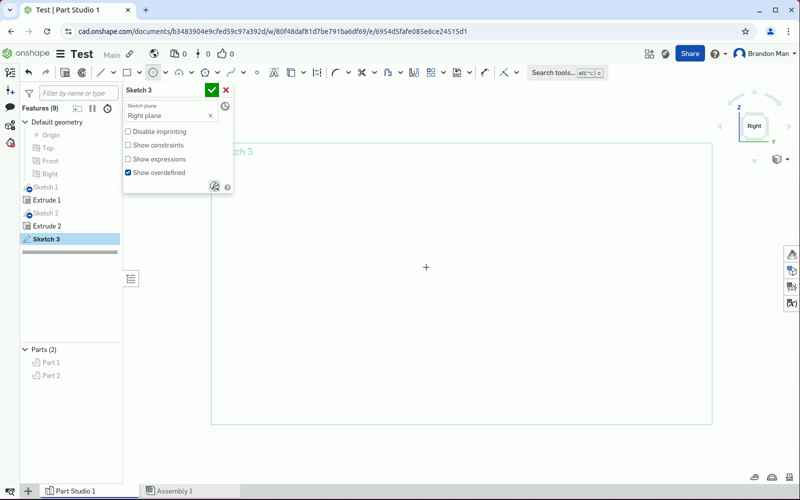
click(426, 266)
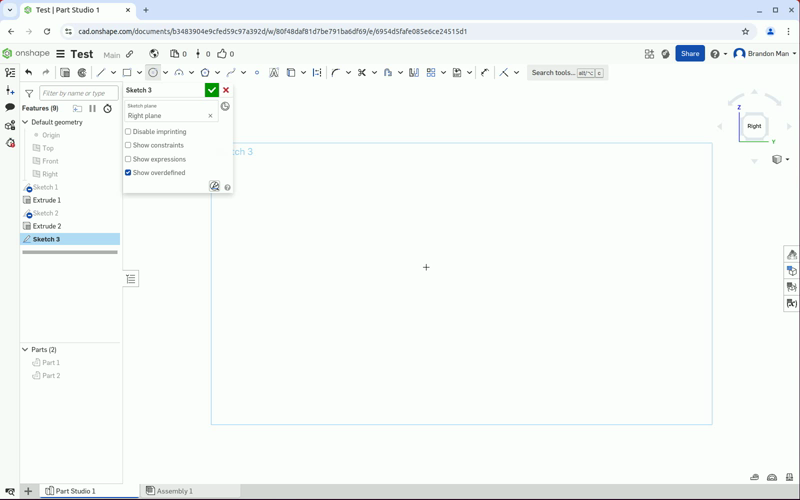
key_up(shift)
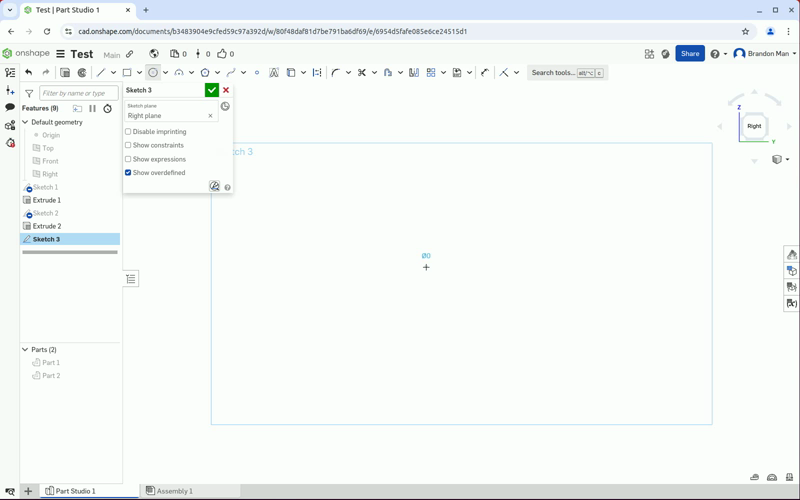
mouse_move(435, 266)
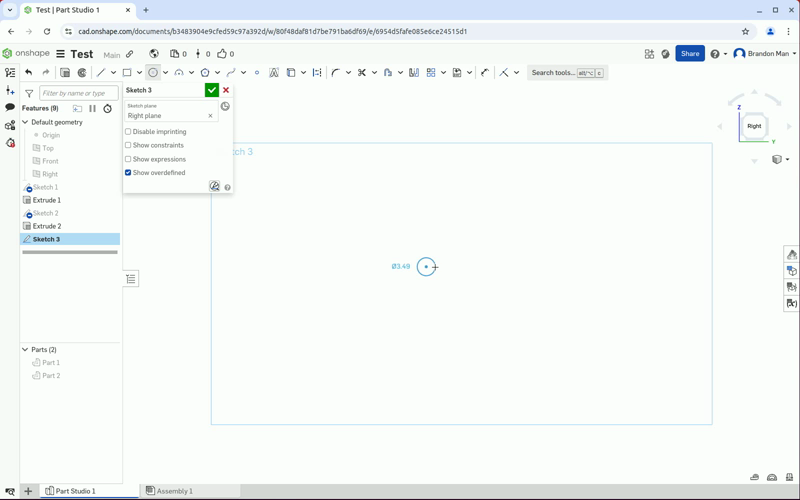
click(435, 266)
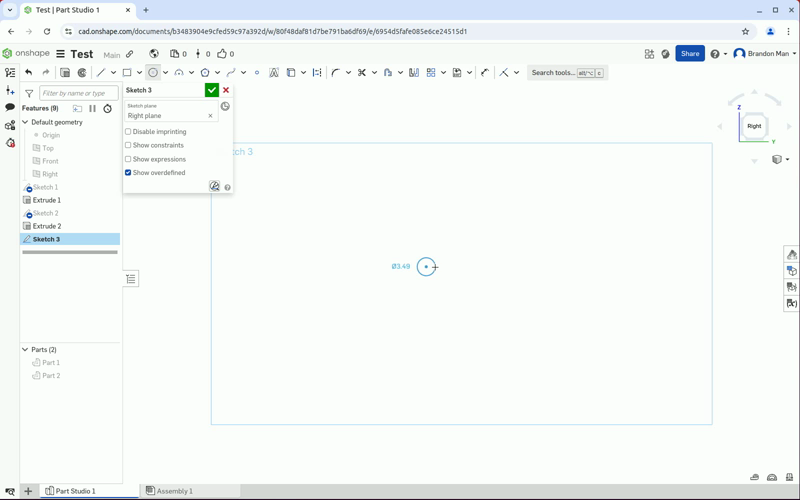
key(esc)
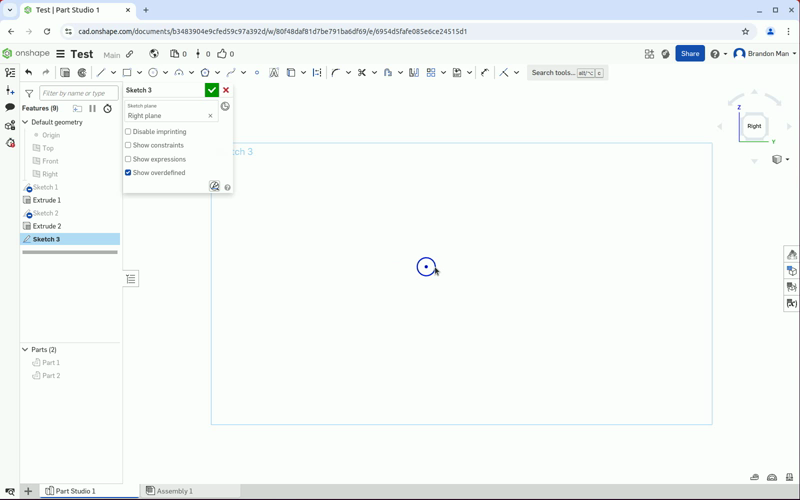
mouse_move(433, 265)
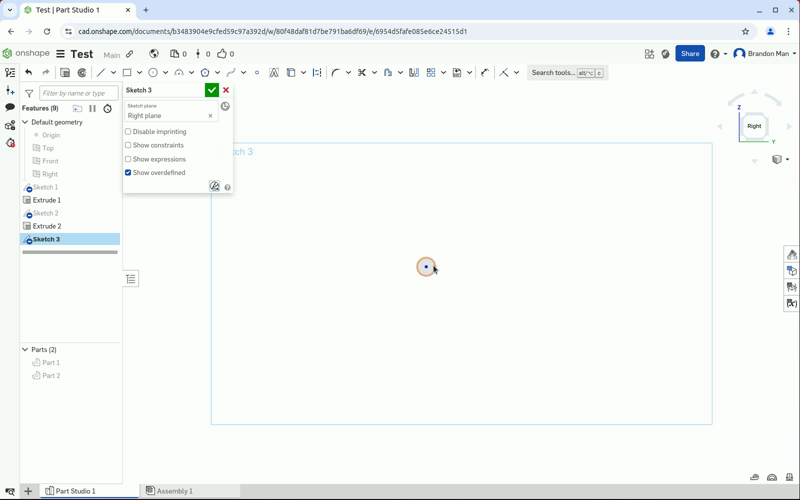
scroll(6)
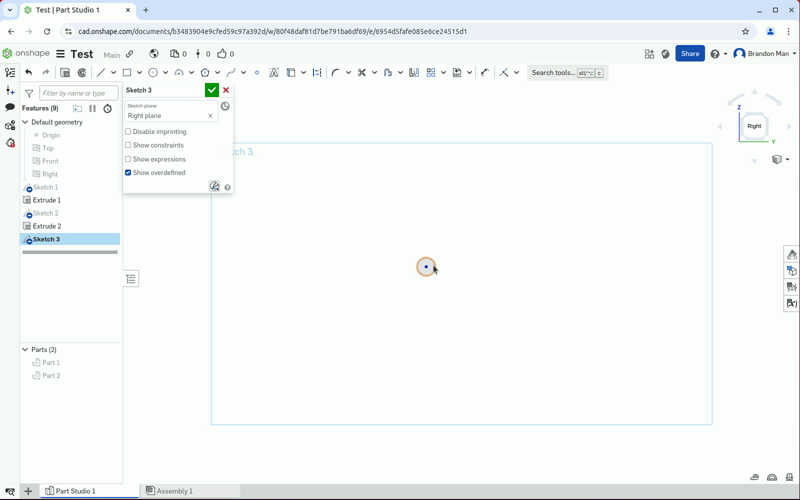
scroll(6)
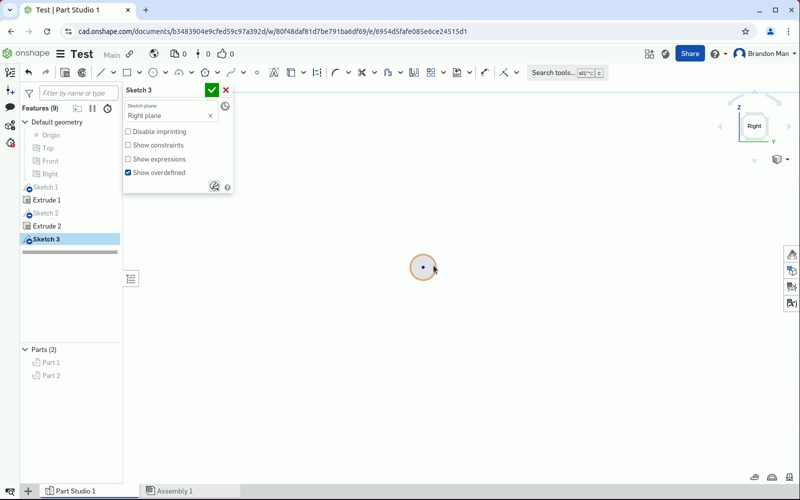
scroll(6)
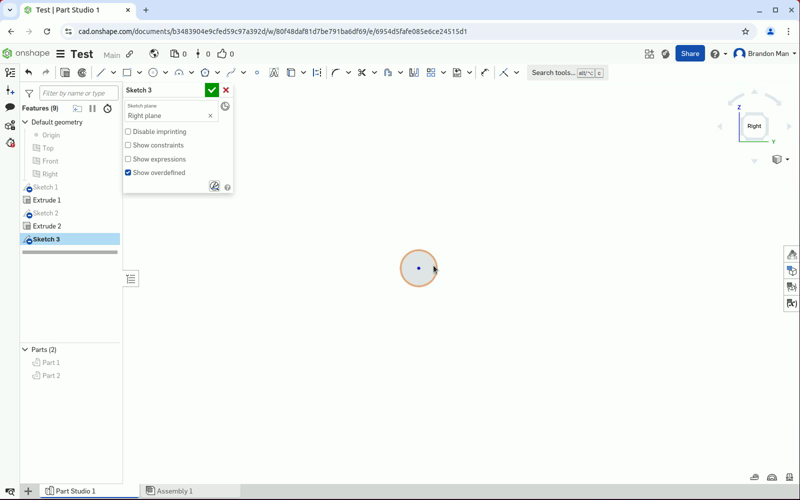
scroll(6)
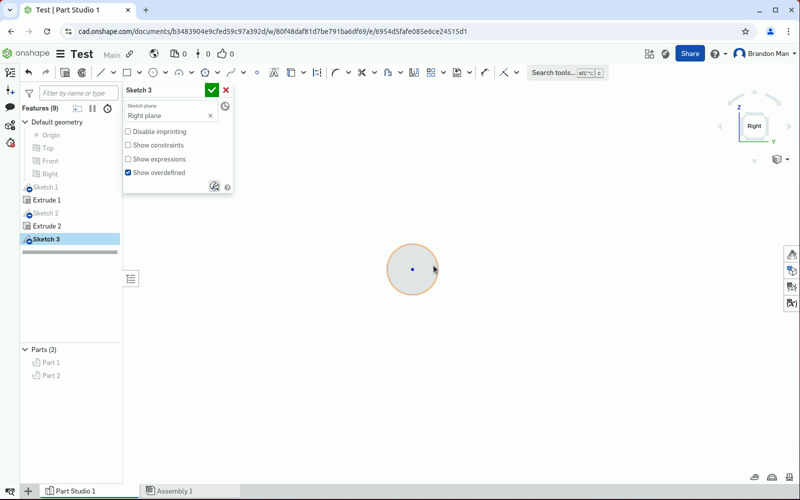
scroll(6)
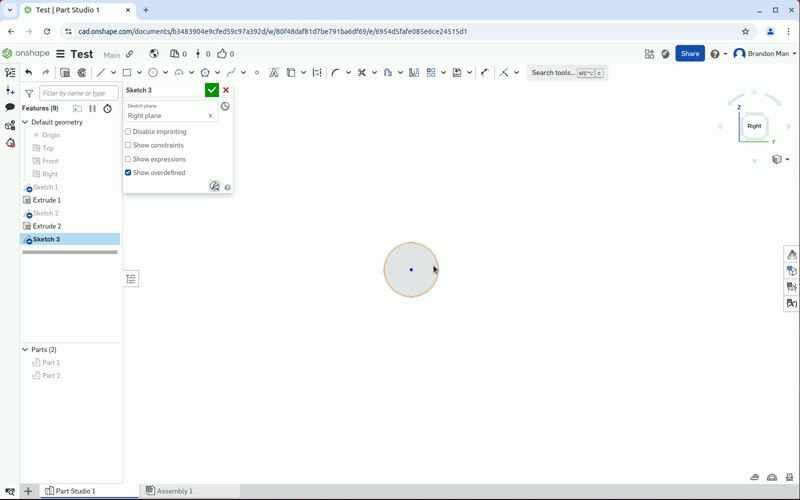
scroll(6)
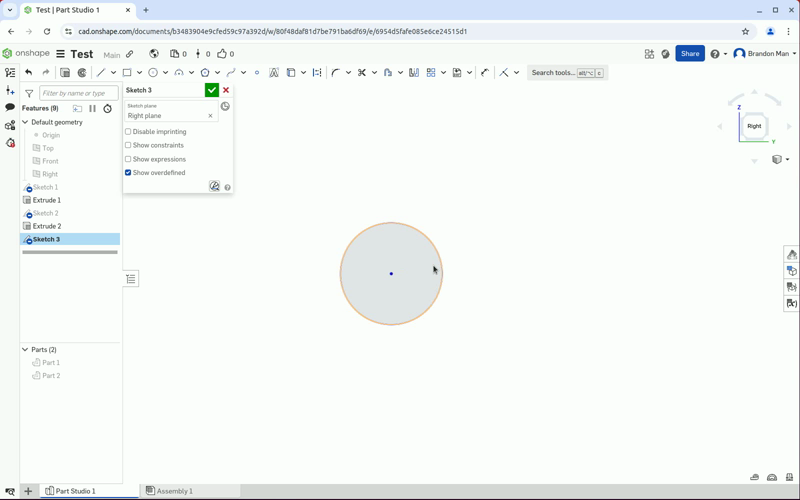
scroll(6)
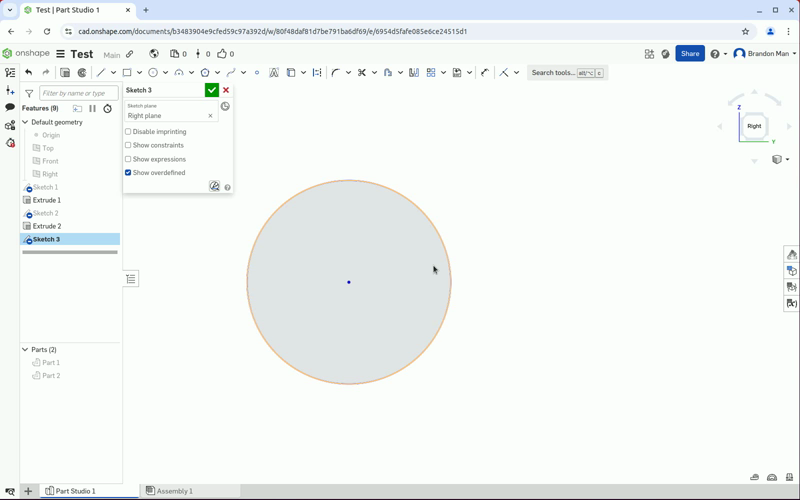
click(433, 265)
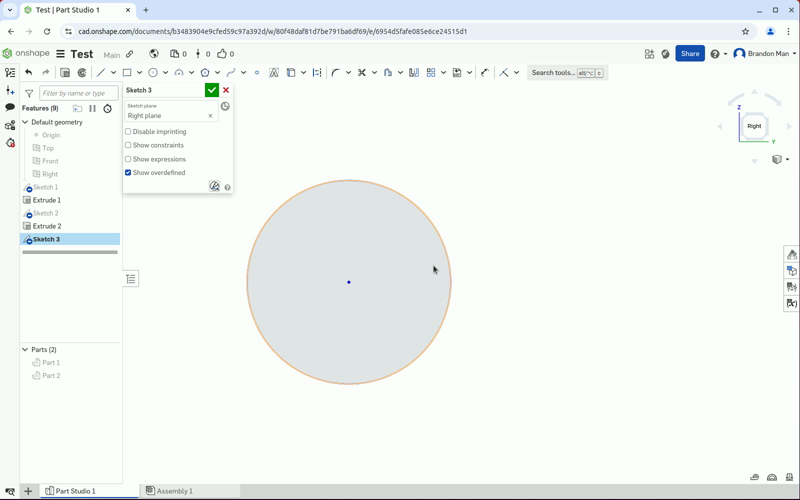
scroll(-6)
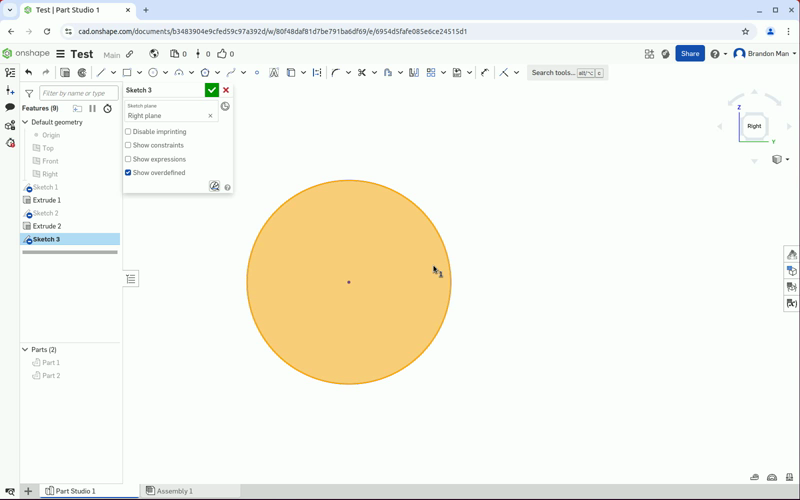
scroll(-6)
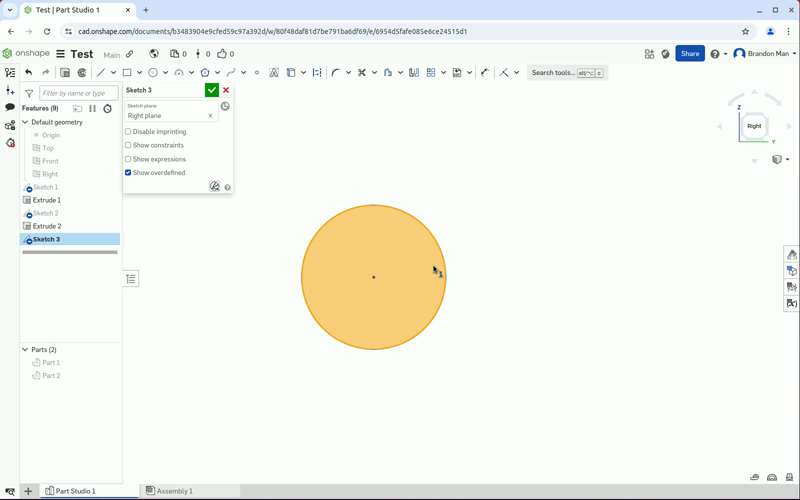
scroll(-6)
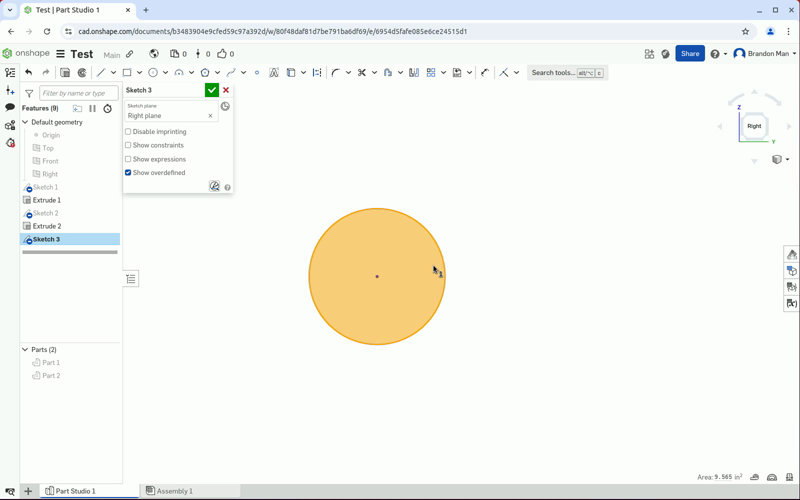
scroll(-6)
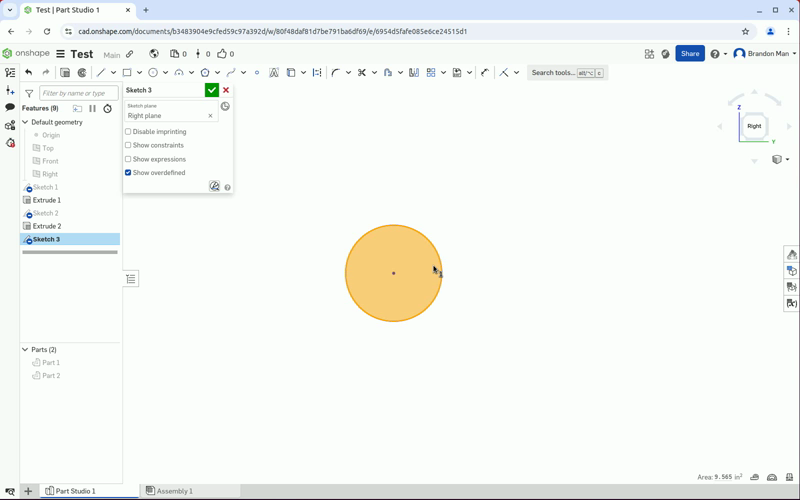
scroll(-6)
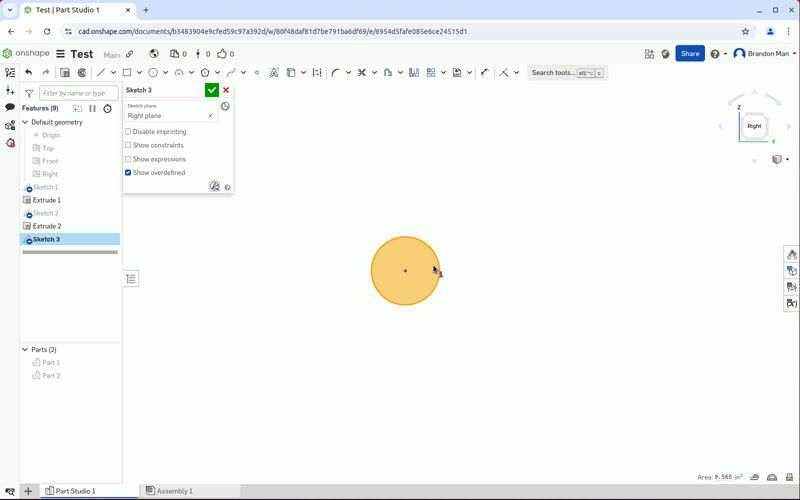
scroll(-6)
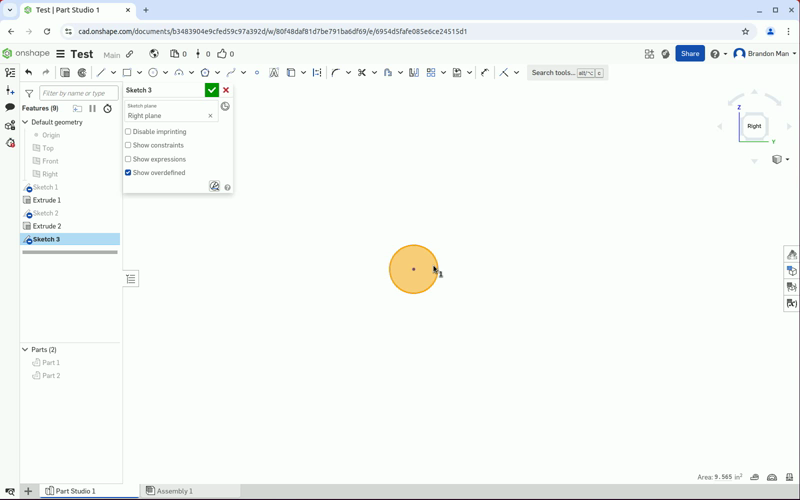
scroll(-6)
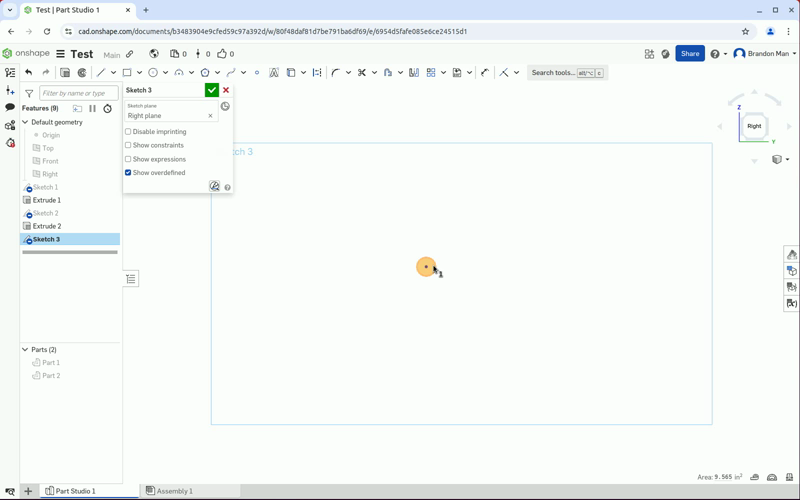
mouse_move(73, 352)
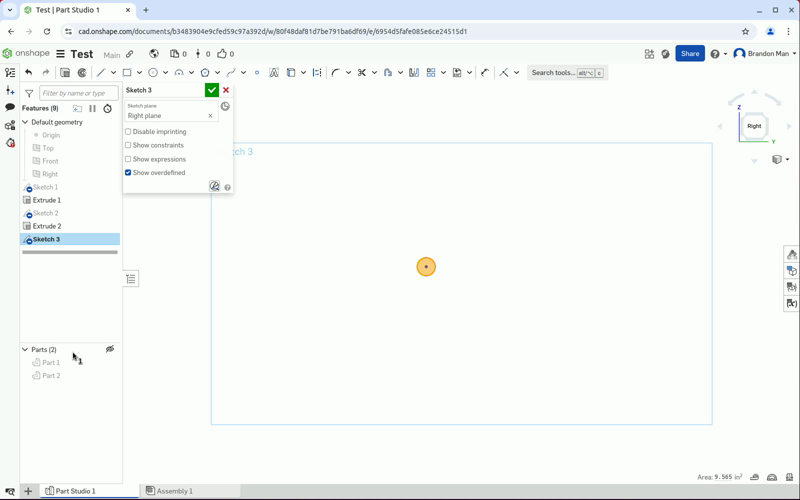
key(shift+y)
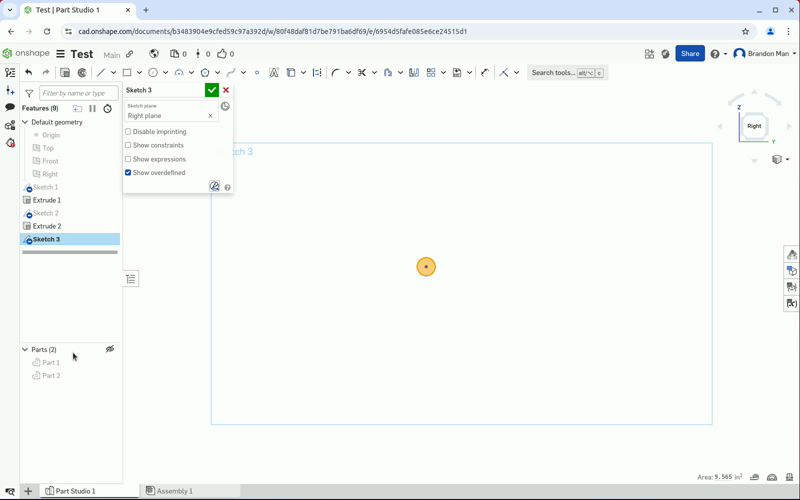
key(shift+e)
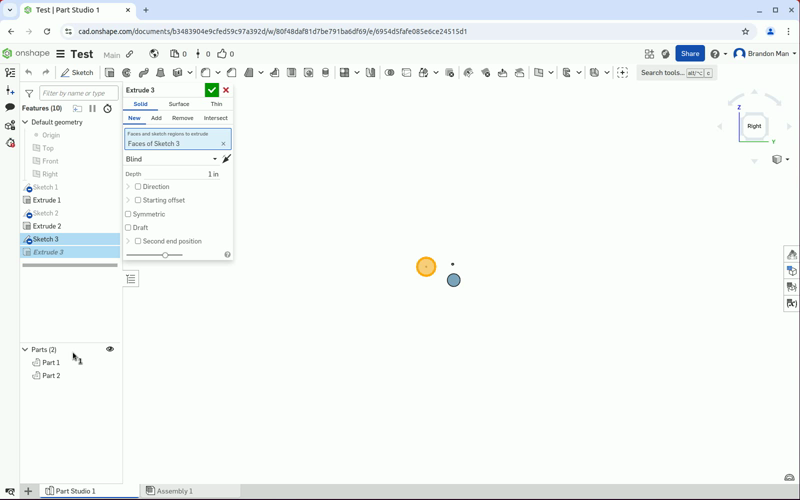
mouse_move(143, 106)
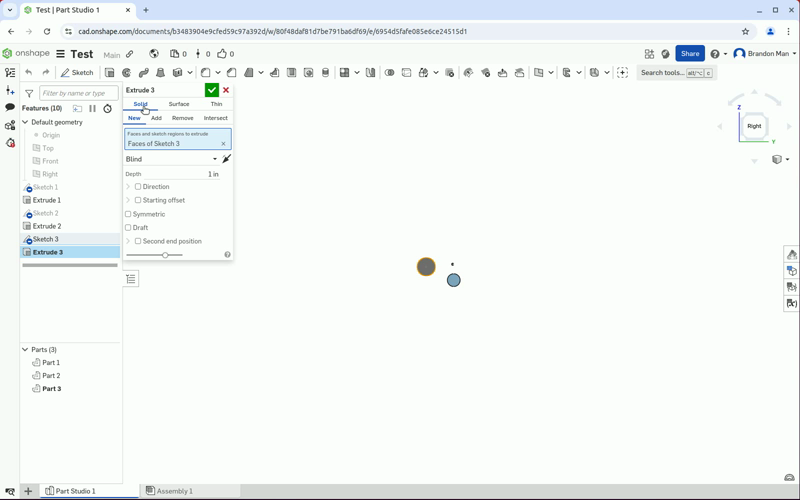
click(143, 106)
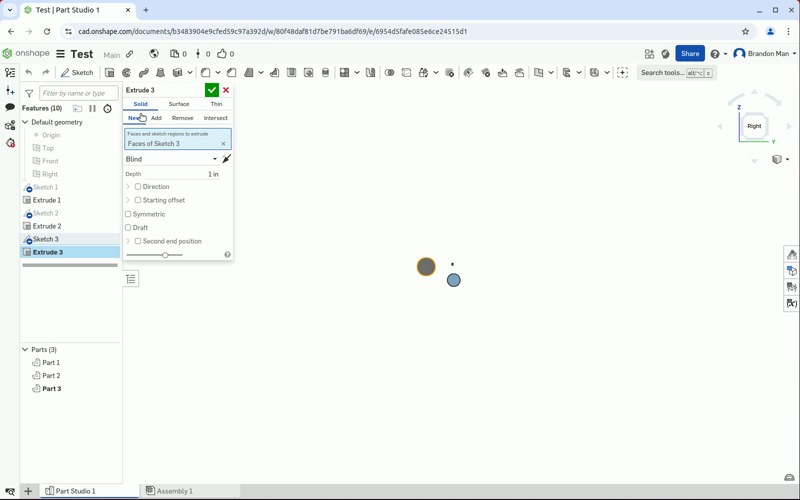
mouse_move(137, 120)
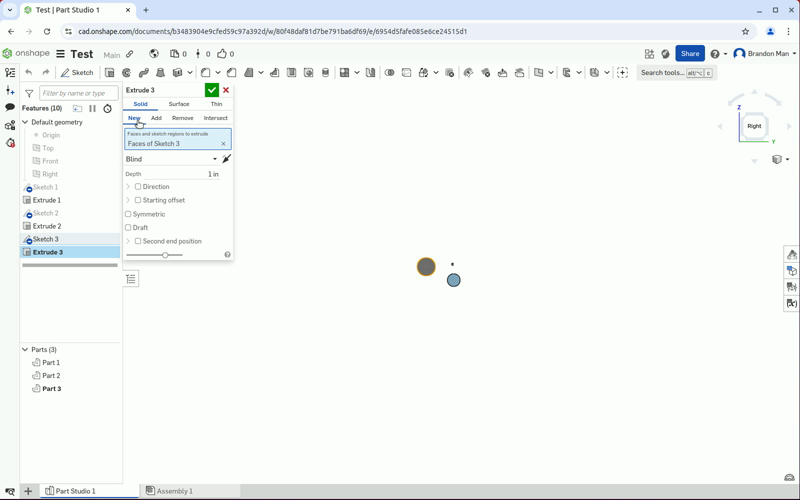
click(137, 120)
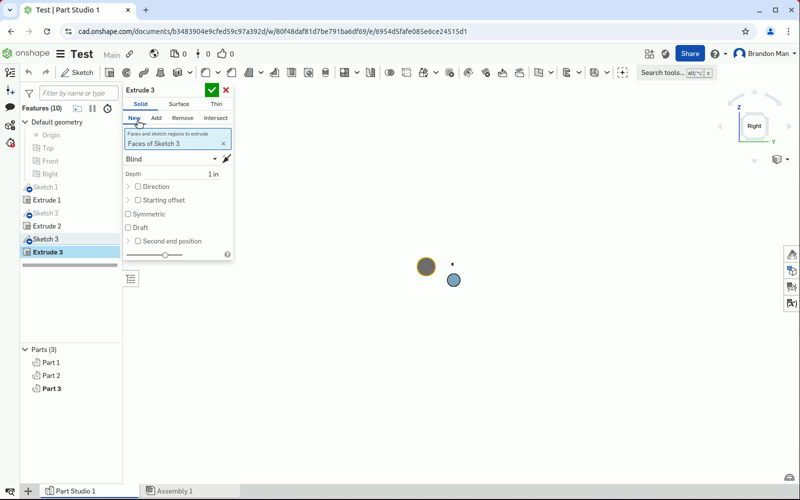
key(tab, 4)
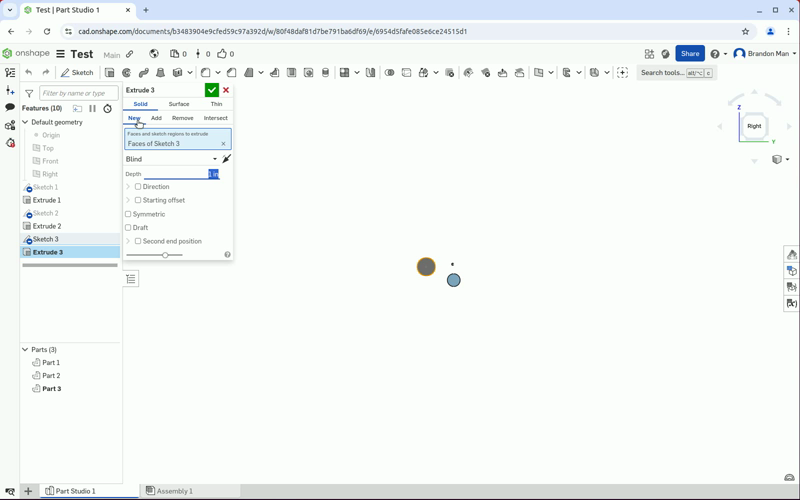
text(8.184)
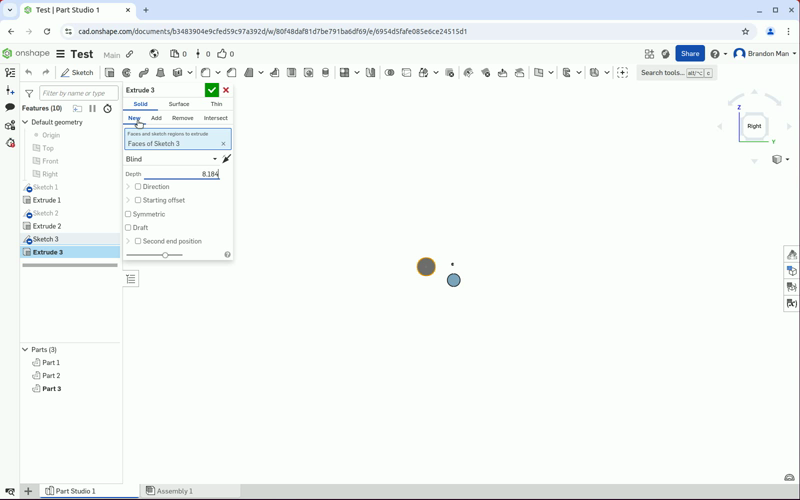
key(enter)
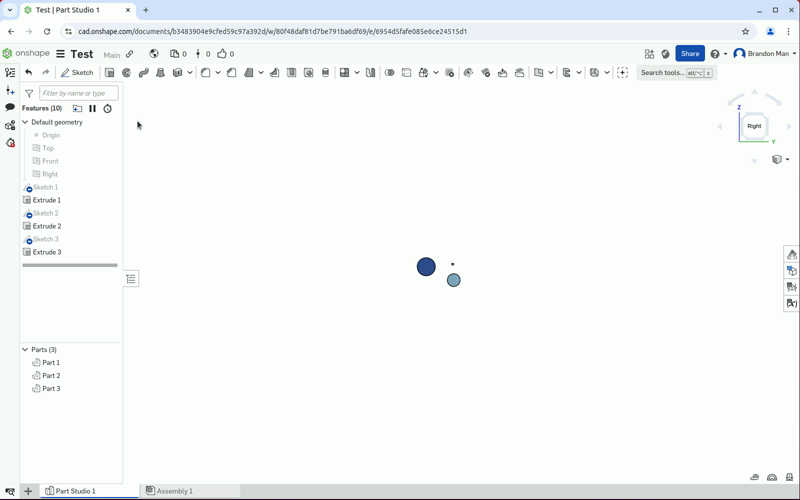
key(shift+h)
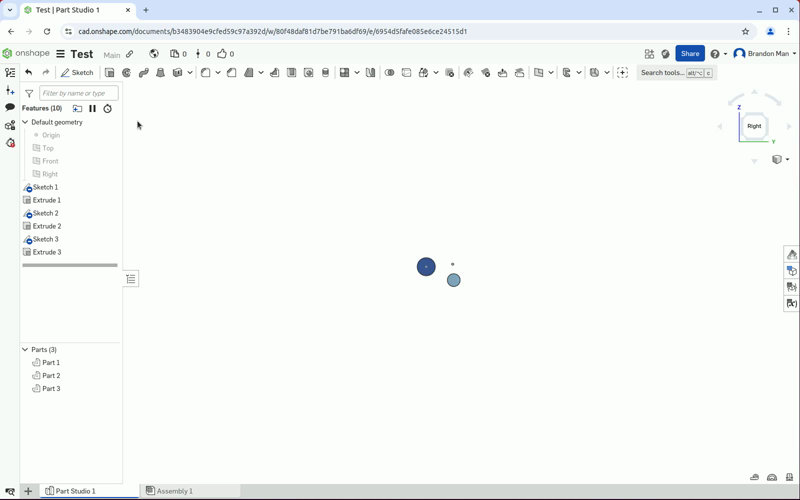
key(shift+h)
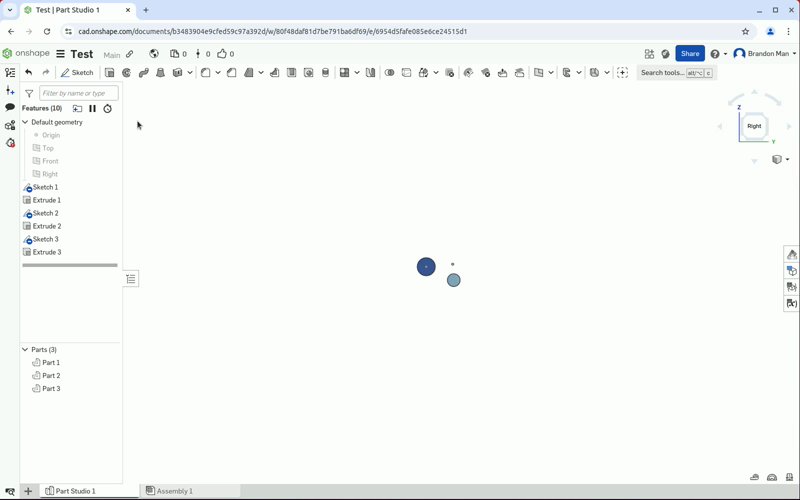
key(shift+7)
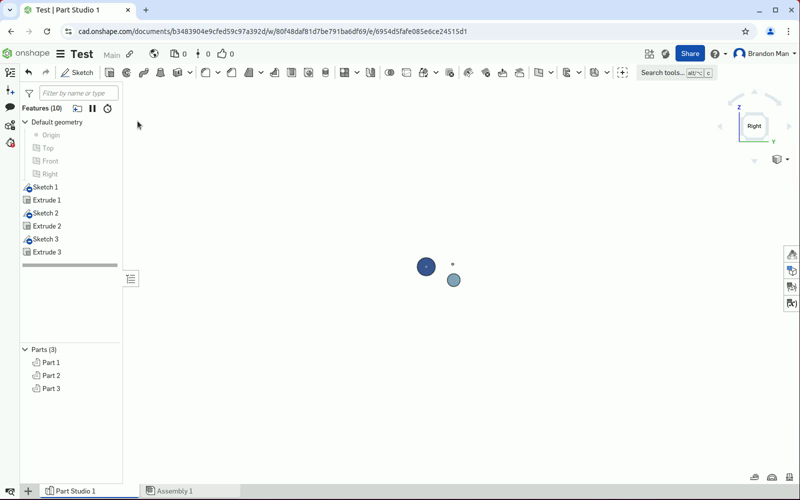
key(right, 2)
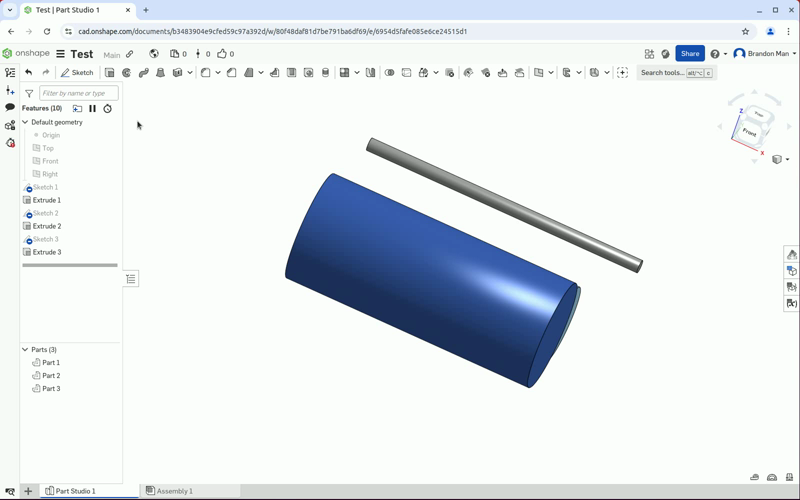
key(down, 2)
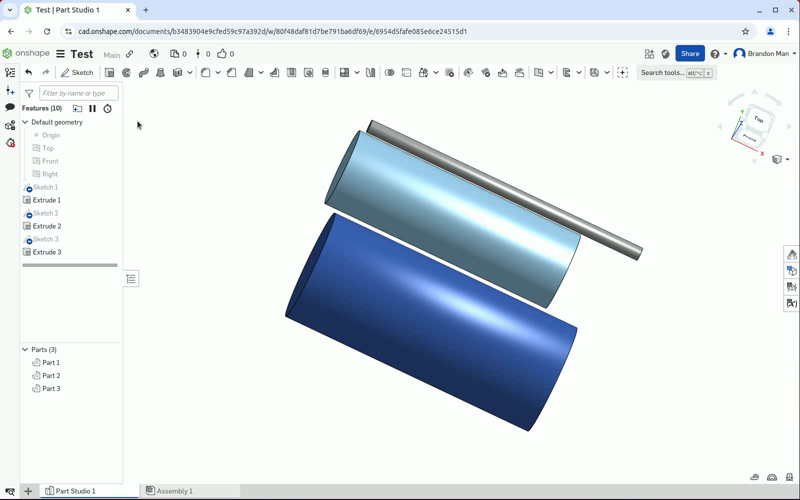
key(up, 2)
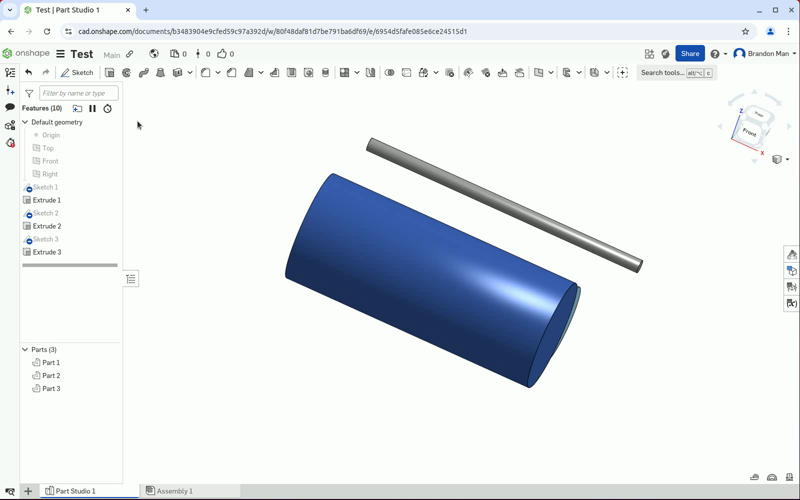
key(left, 2)
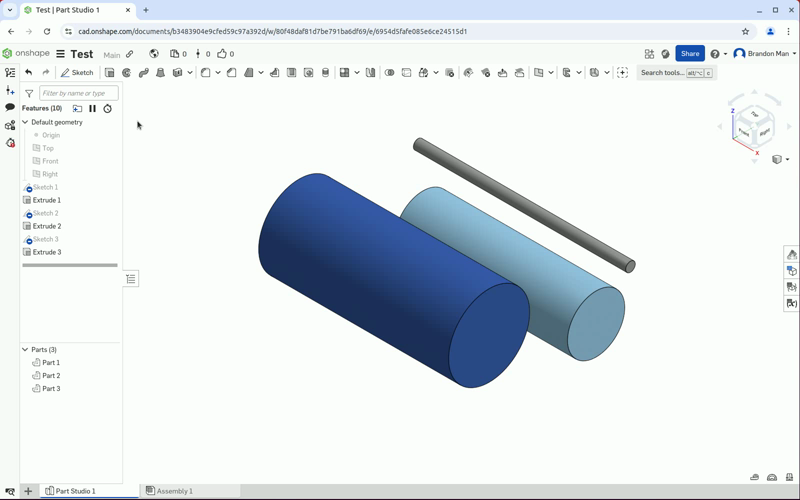
mouse_move(73, 189)
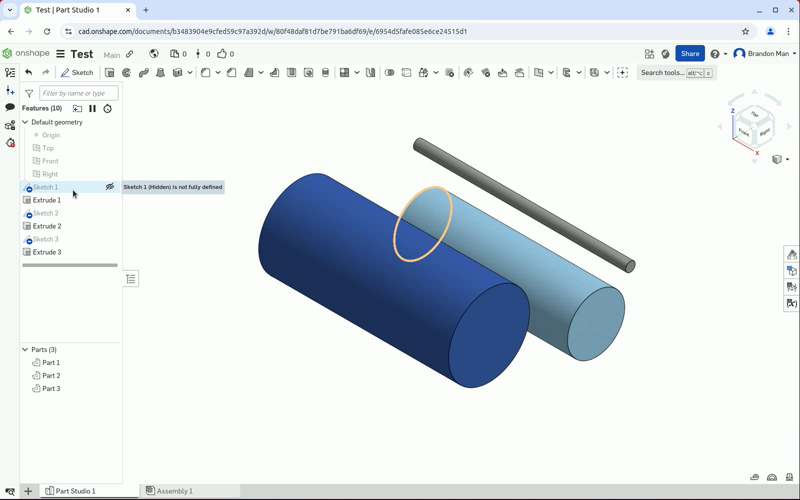
click(73, 189)